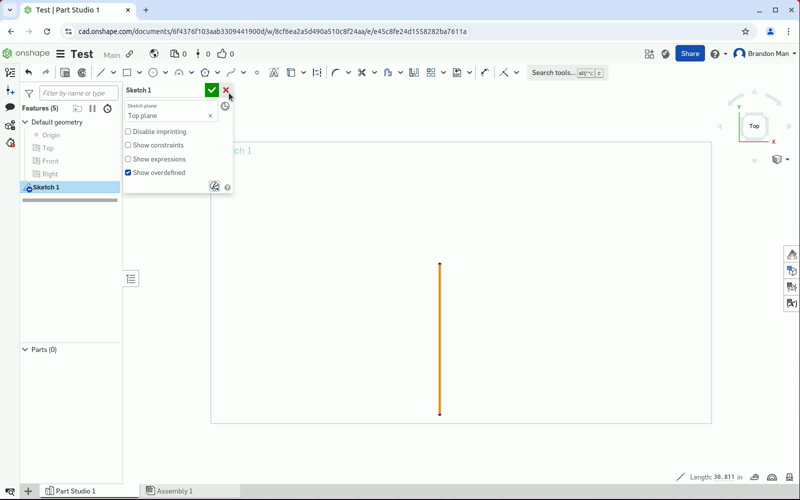
key(shift+h)
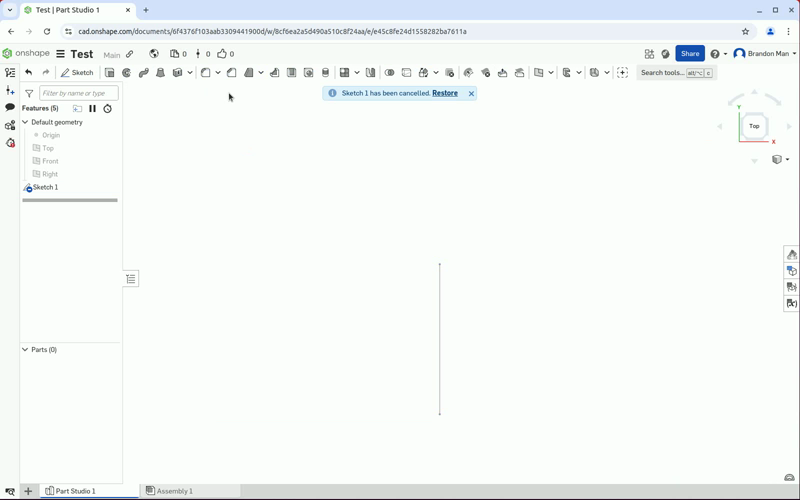
key(shift+s)
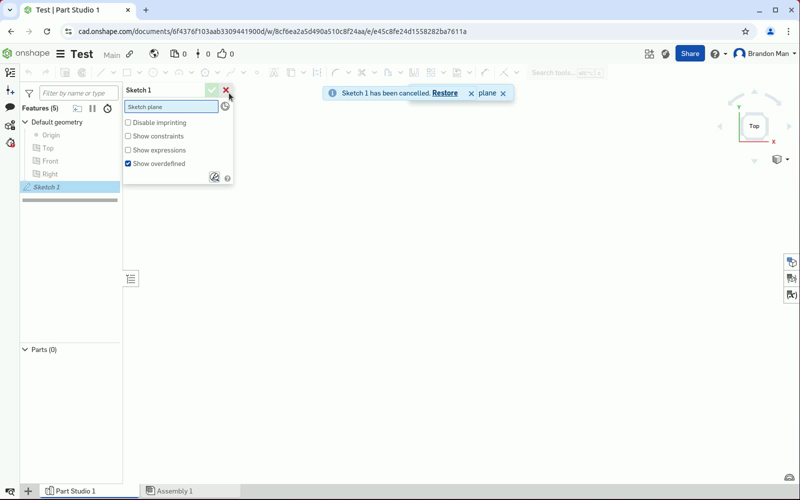
mouse_move(73, 150)
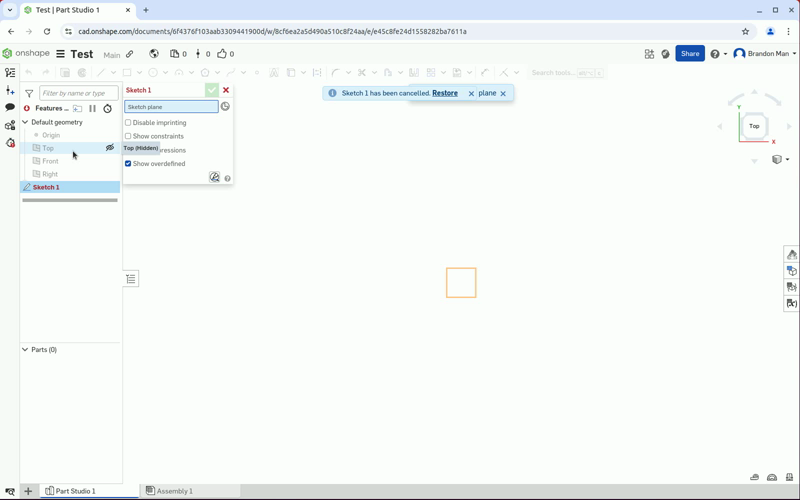
click(73, 150)
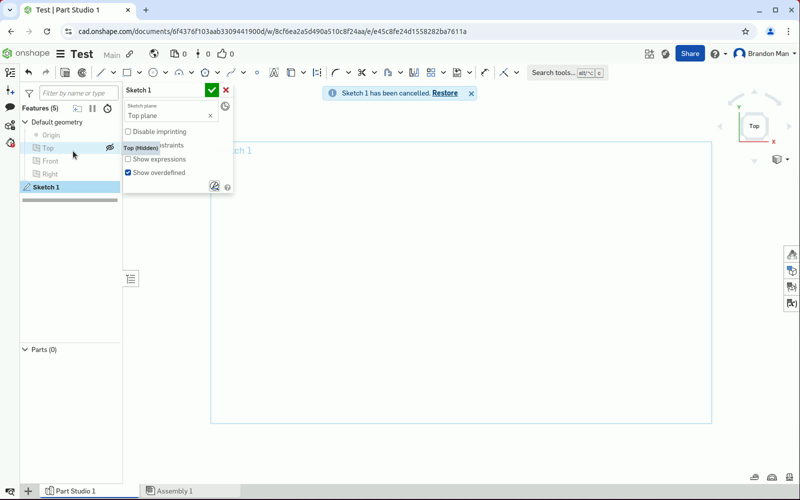
mouse_move(73, 352)
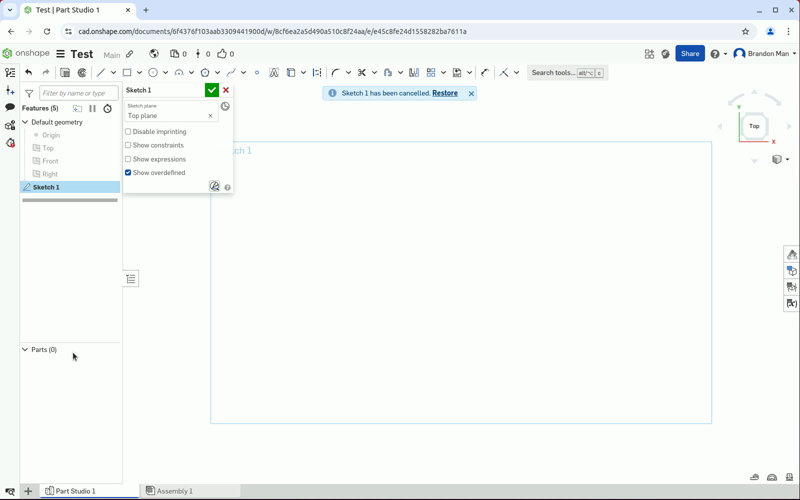
key(y)
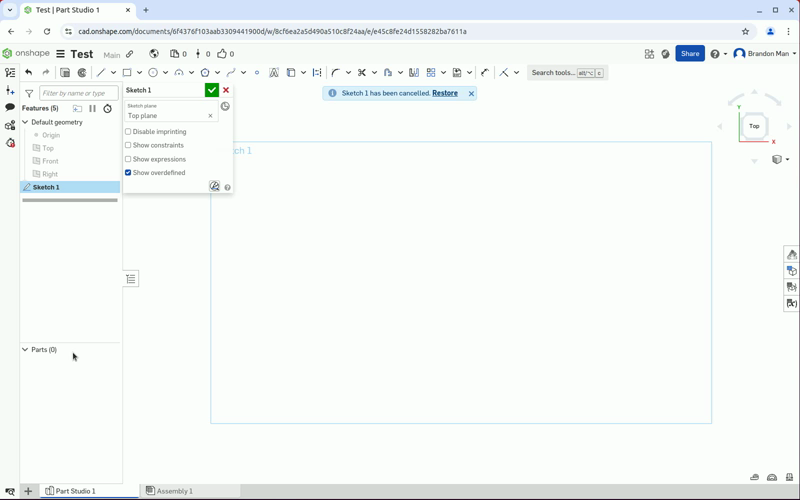
key(l)
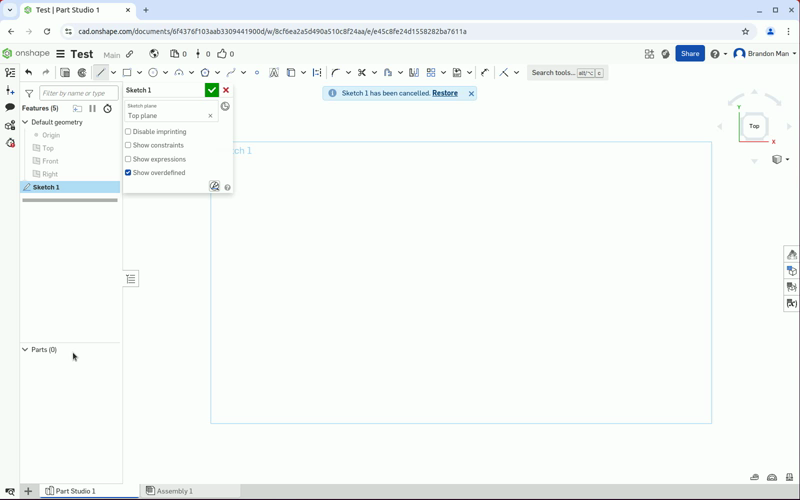
key_down(shift)
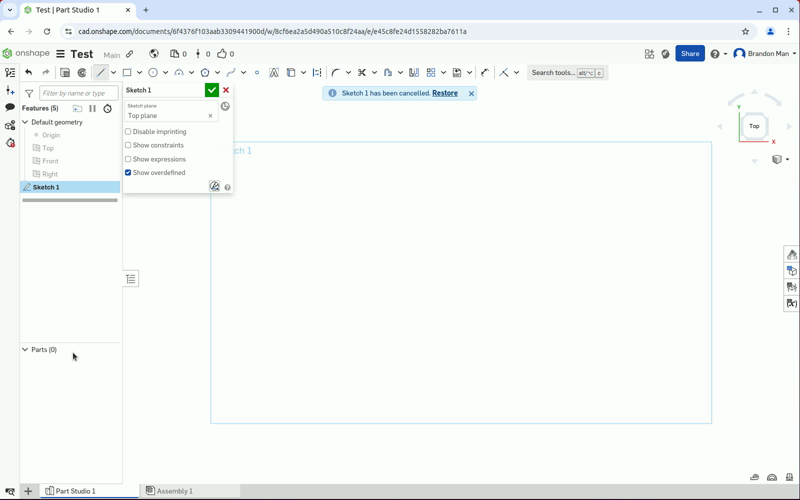
mouse_move(348, 301)
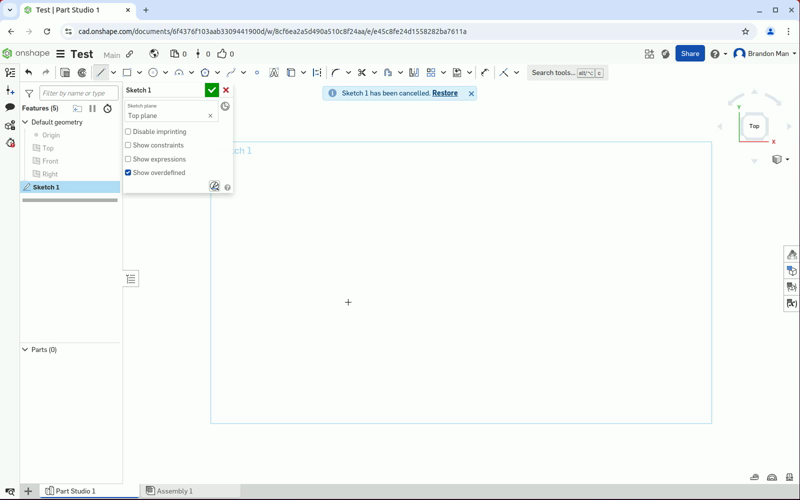
click(348, 301)
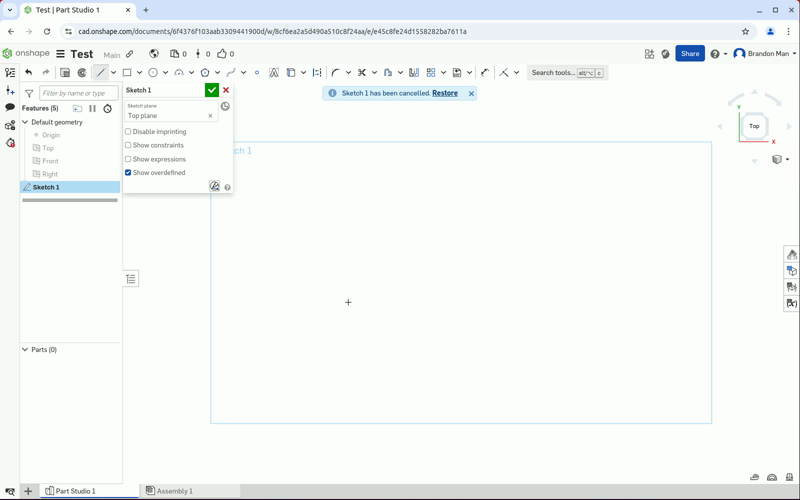
key_up(shift)
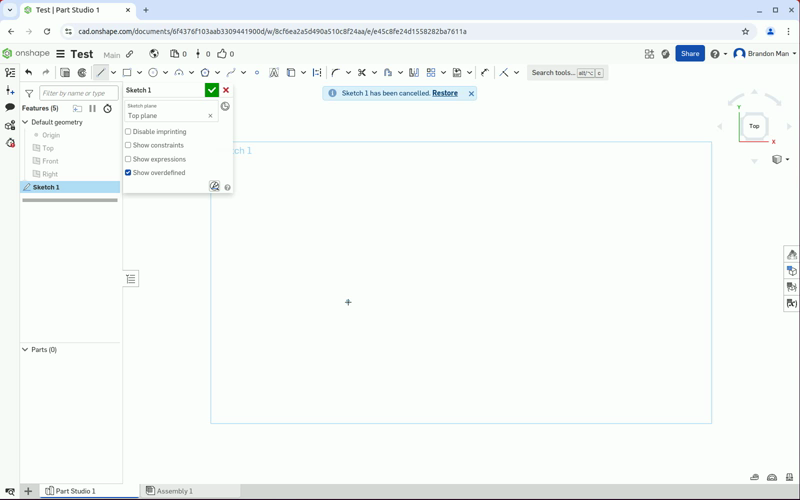
key_down(shift)
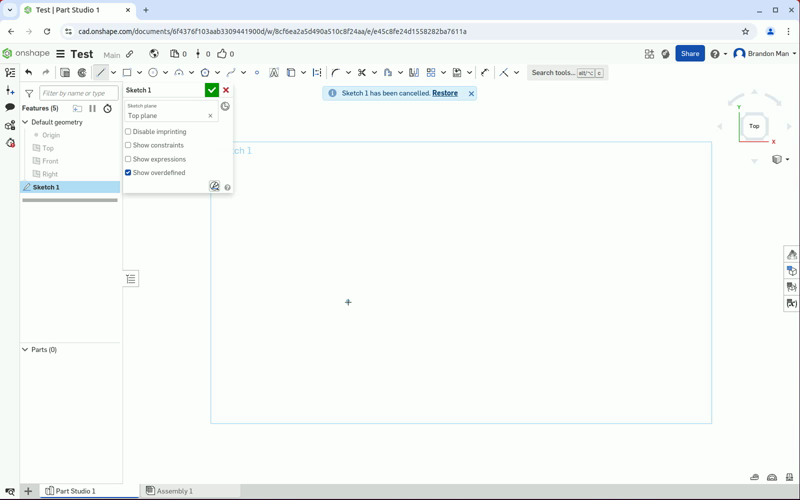
mouse_move(378, 301)
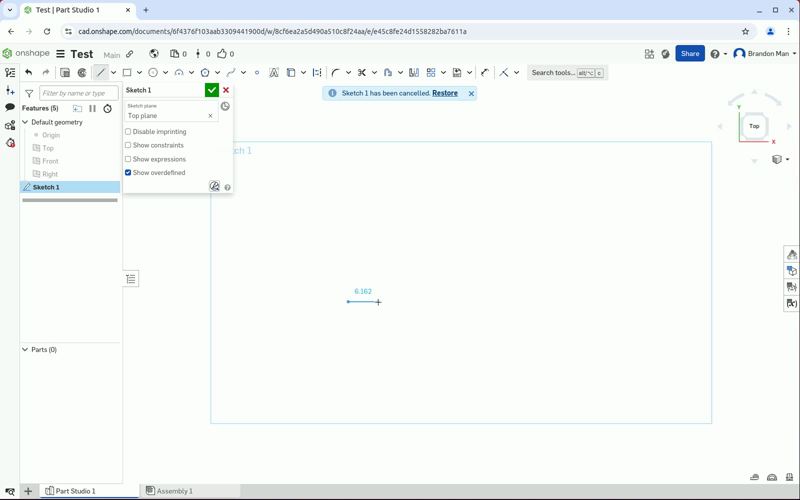
mouse_move(353, 301)
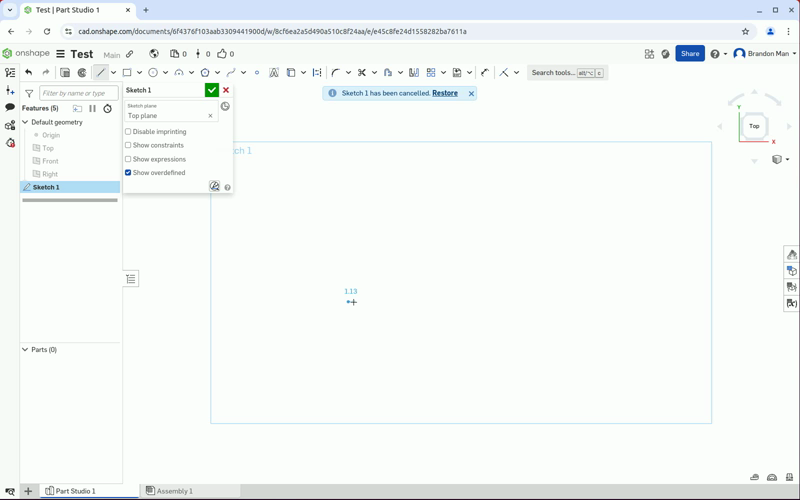
scroll(6)
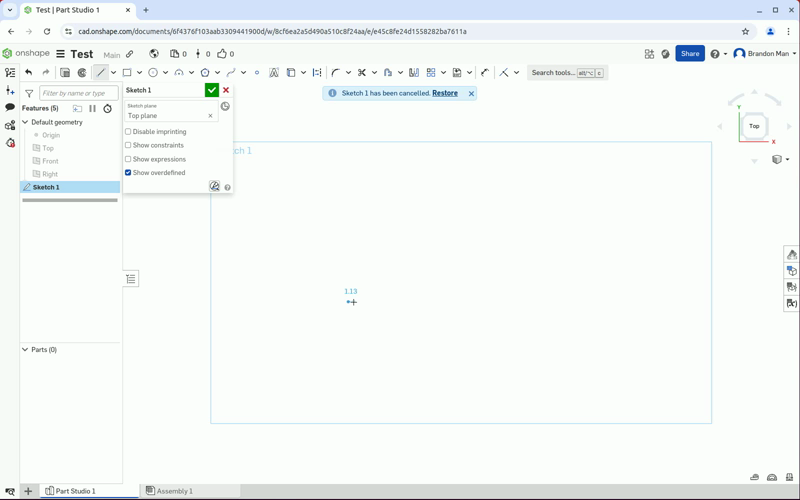
scroll(6)
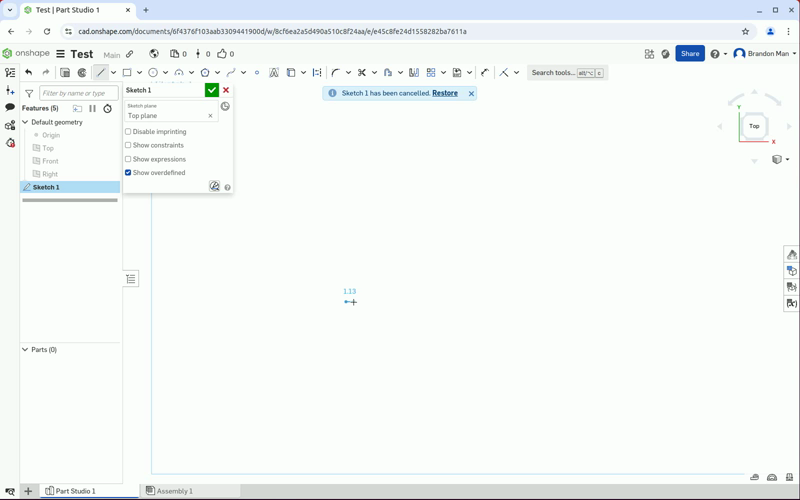
scroll(6)
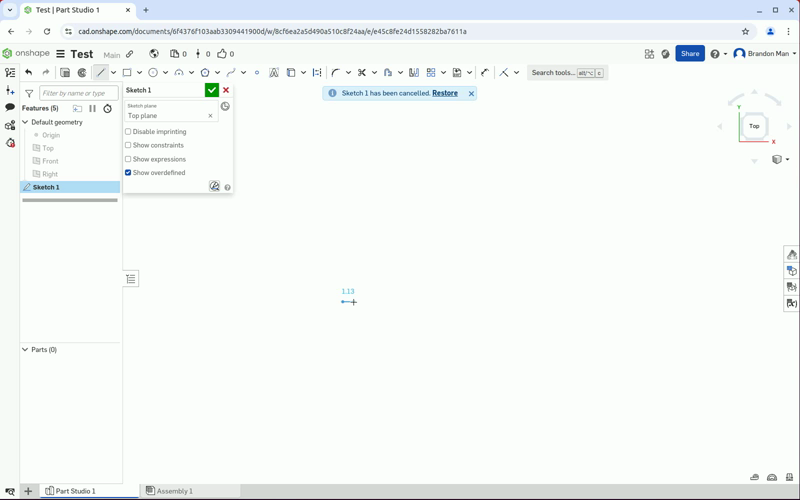
scroll(6)
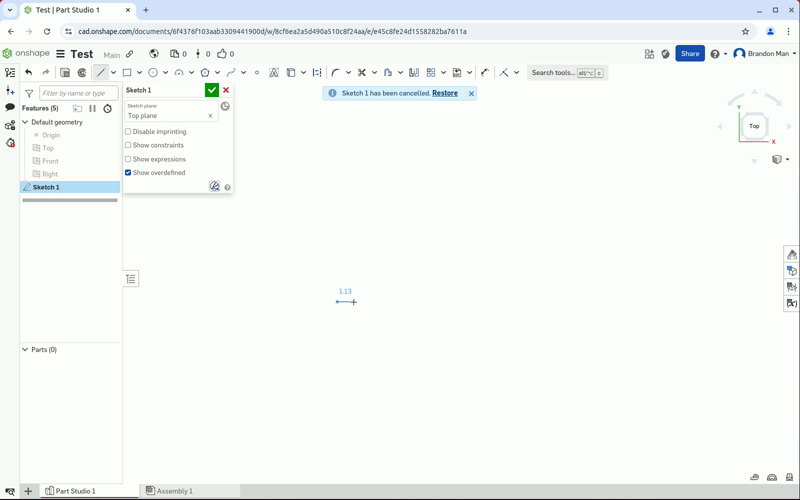
scroll(6)
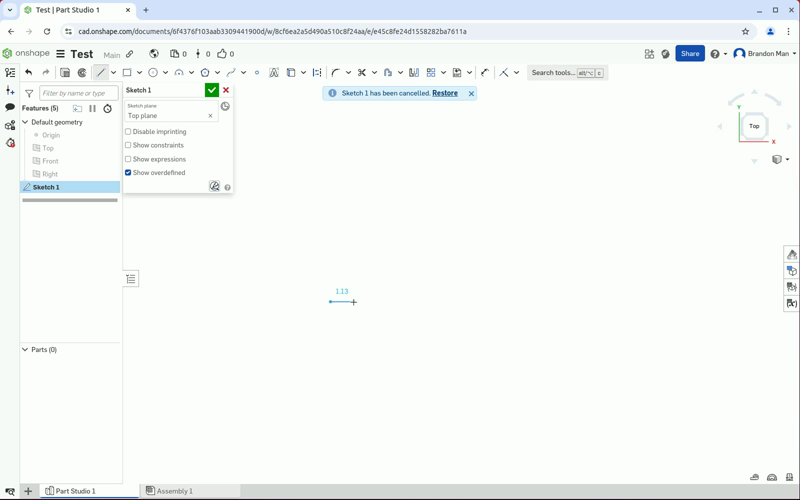
scroll(6)
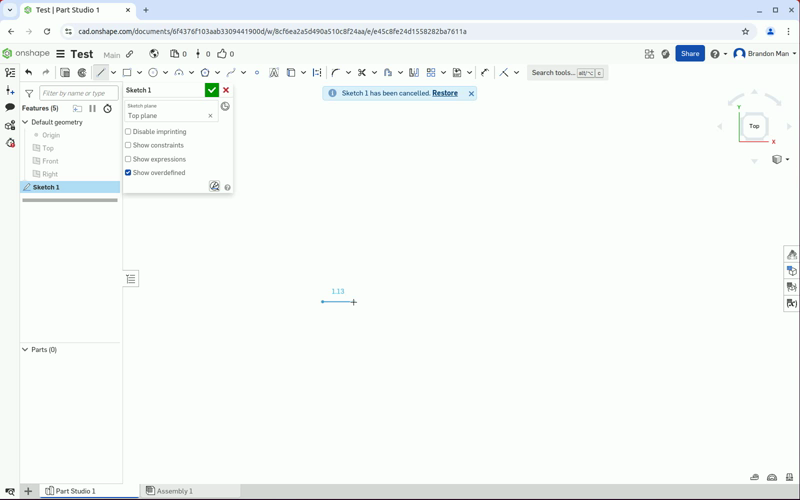
scroll(6)
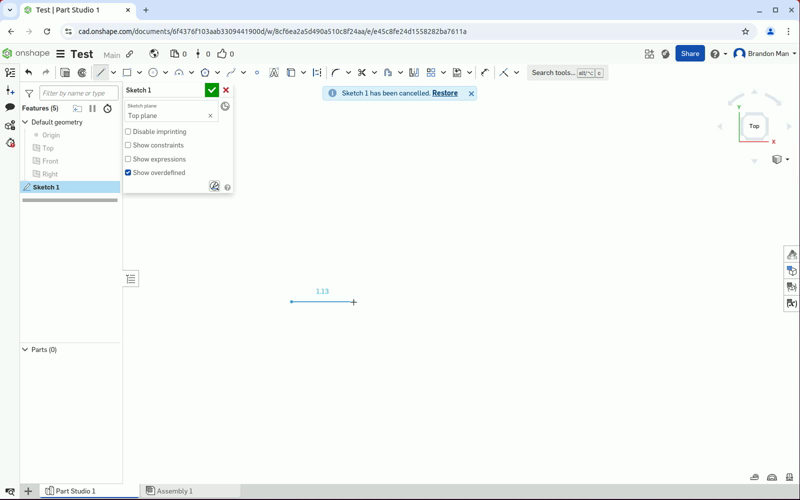
click(353, 301)
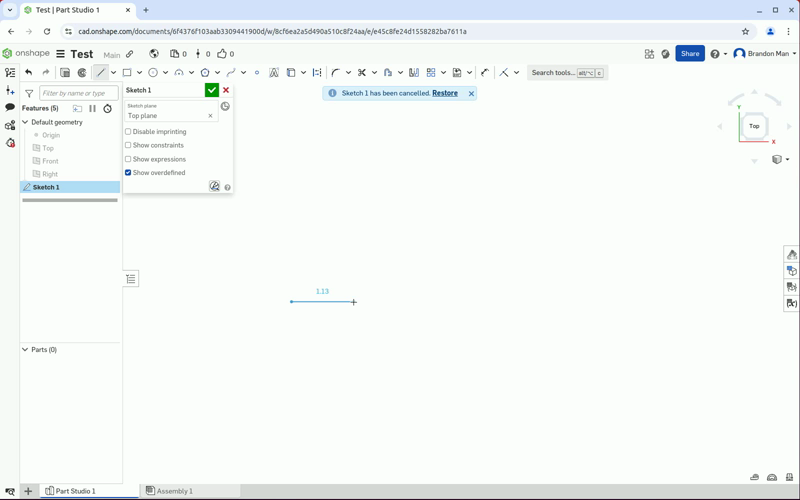
scroll(-6)
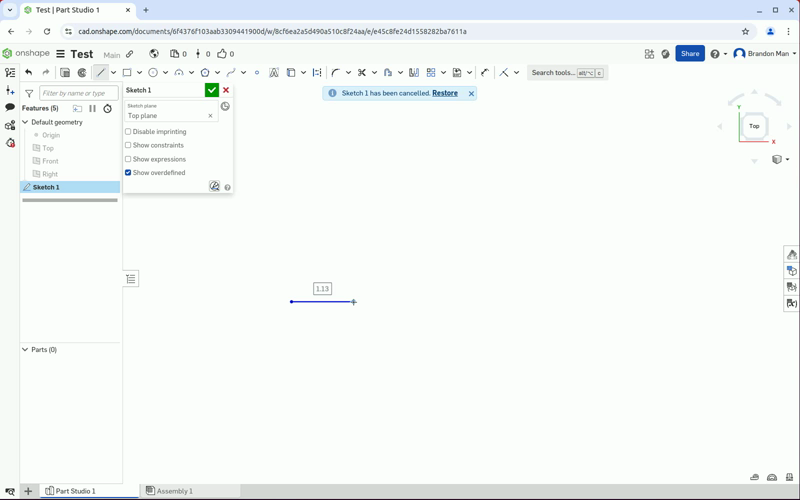
scroll(-6)
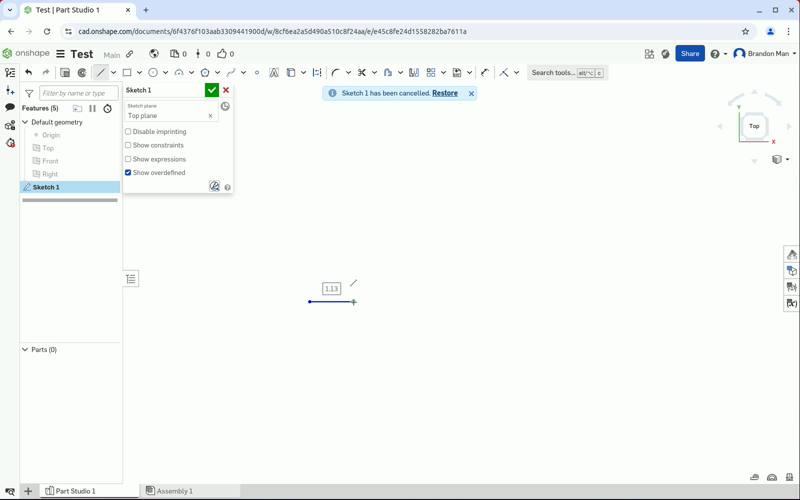
scroll(-6)
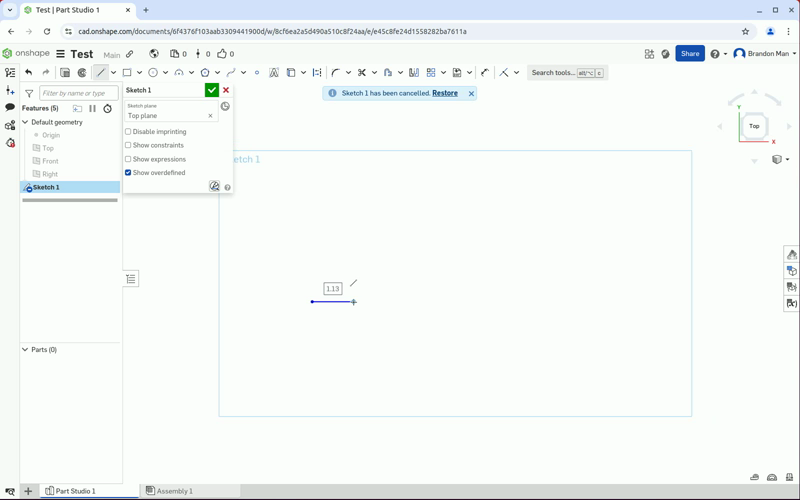
scroll(-6)
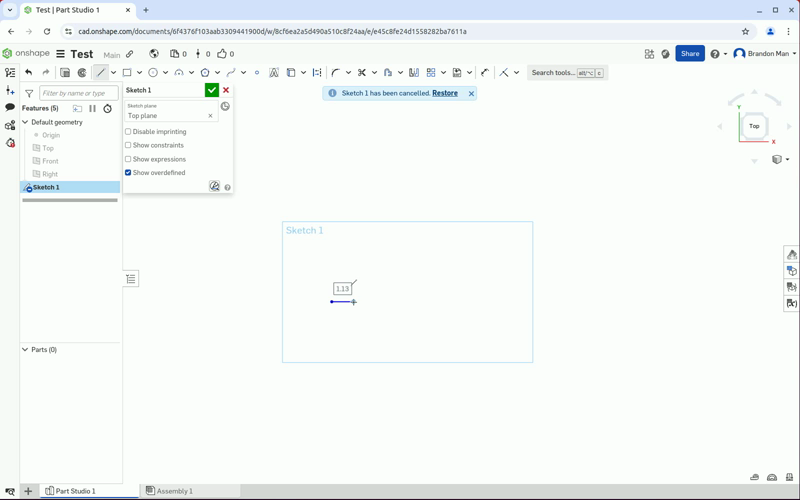
scroll(-6)
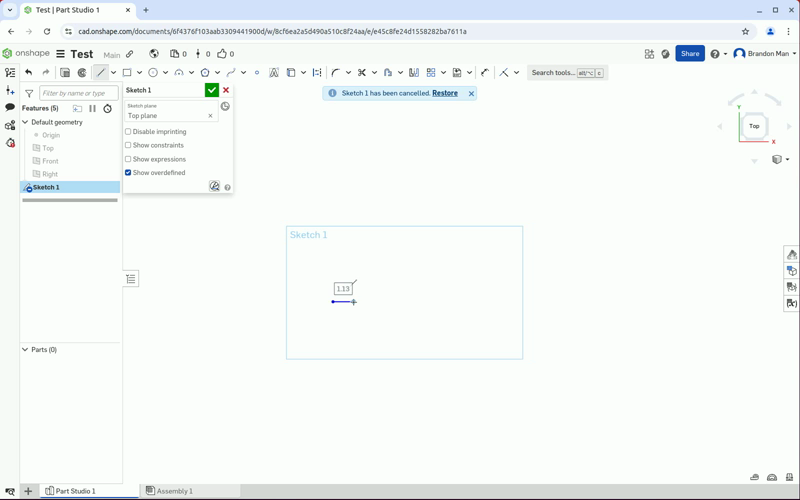
scroll(-6)
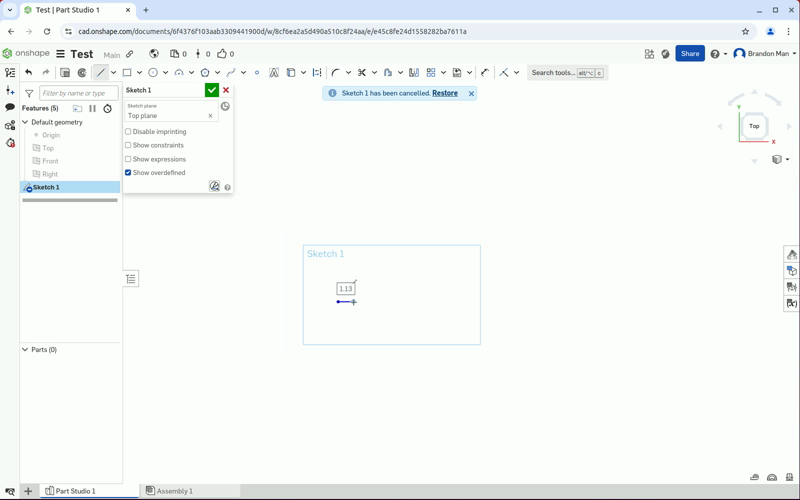
scroll(-6)
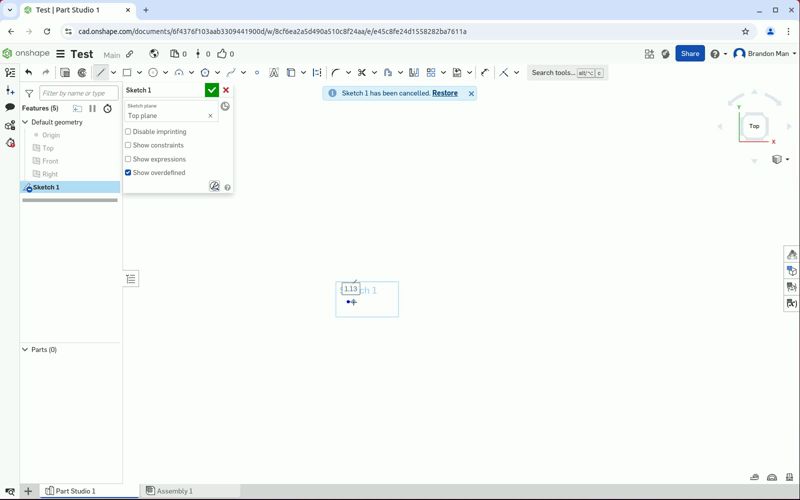
key_up(shift)
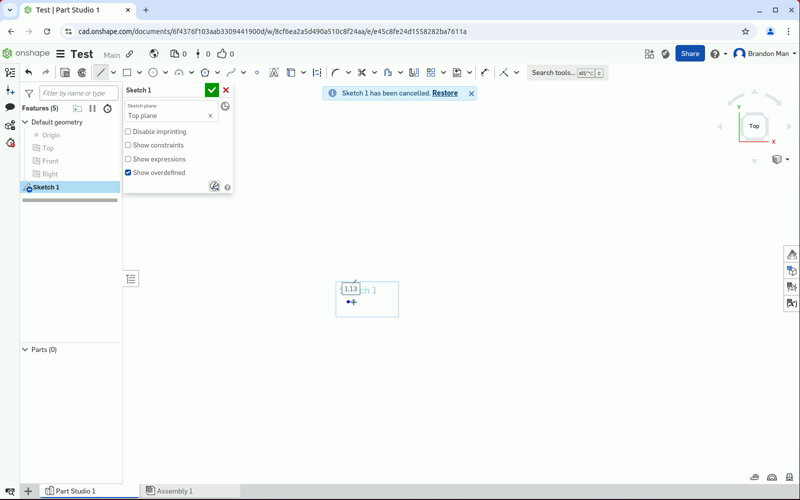
key_down(shift)
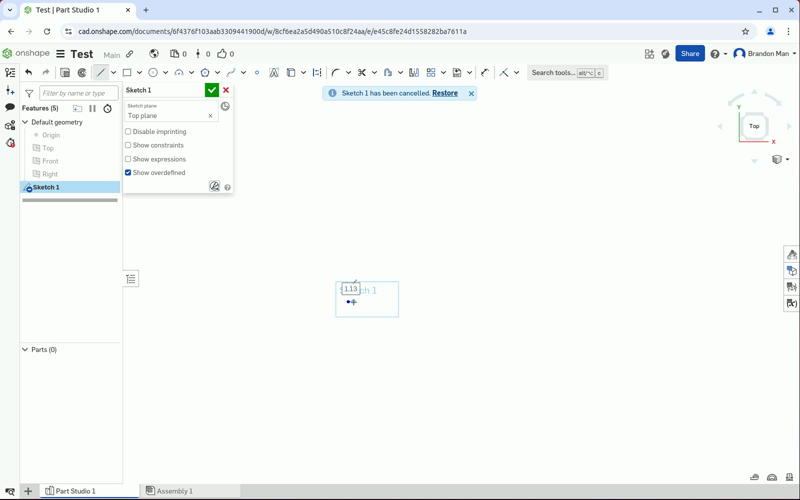
mouse_move(383, 301)
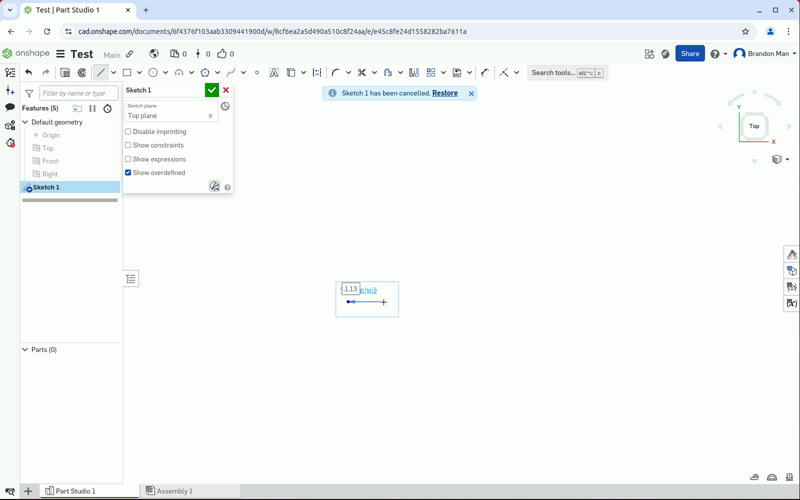
mouse_move(353, 297)
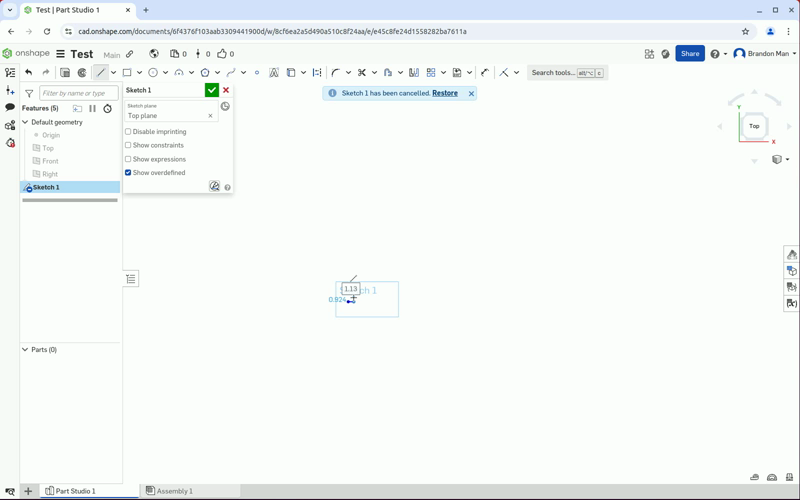
scroll(6)
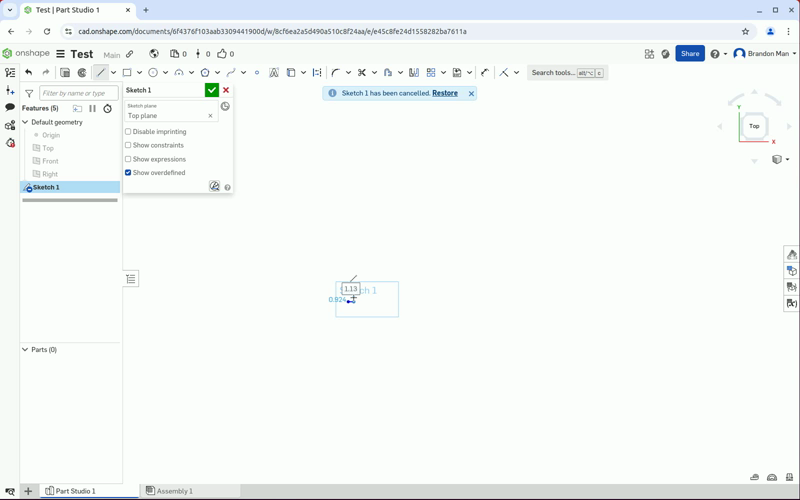
scroll(6)
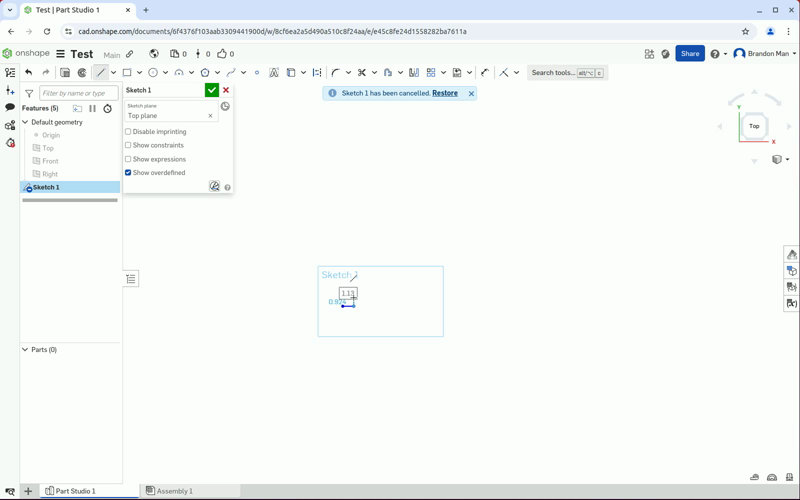
scroll(6)
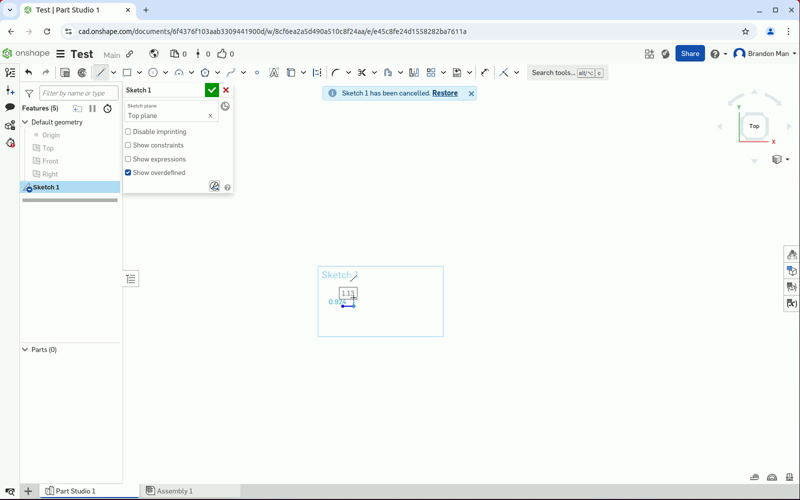
scroll(6)
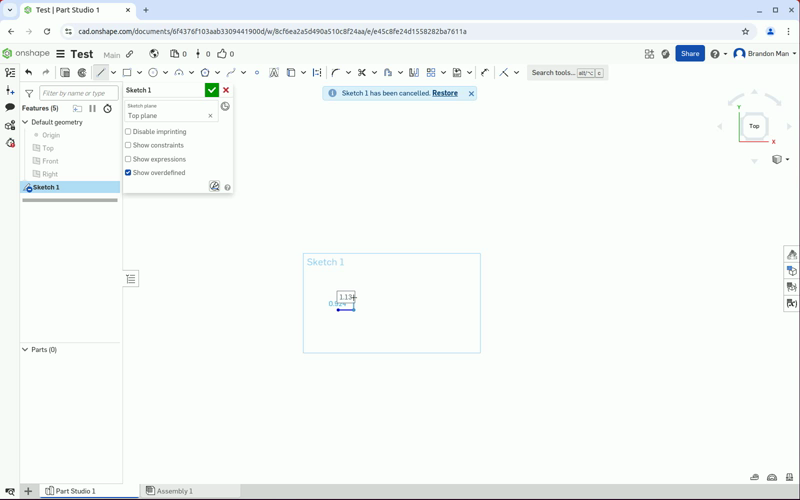
scroll(6)
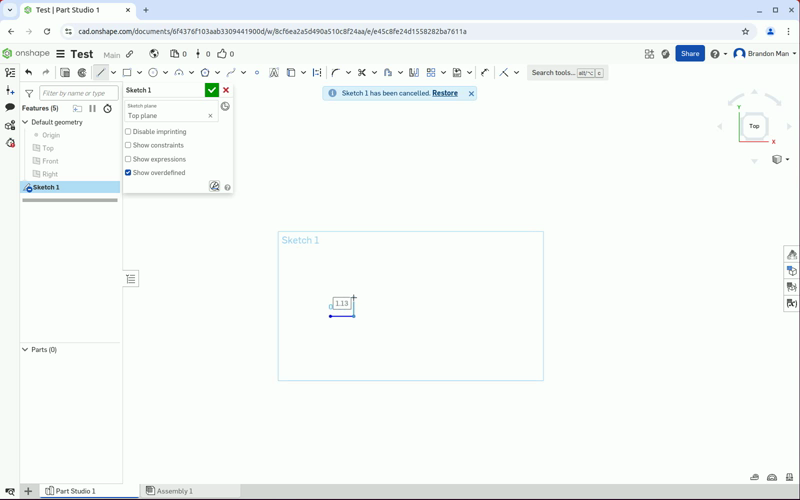
scroll(6)
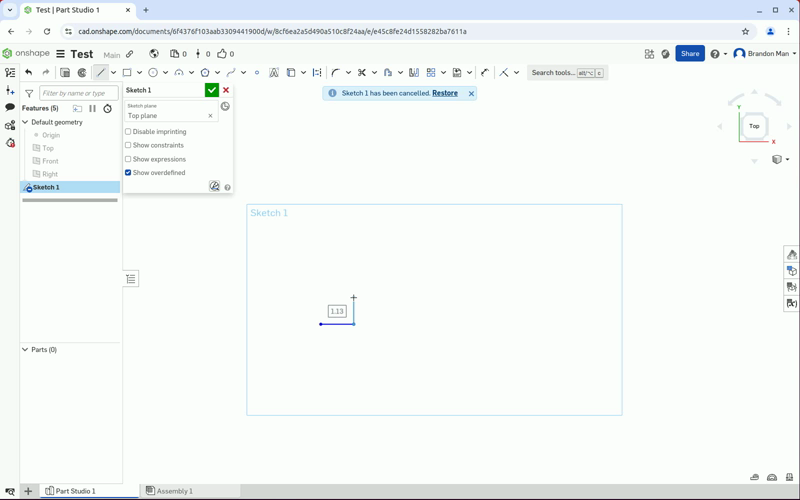
scroll(6)
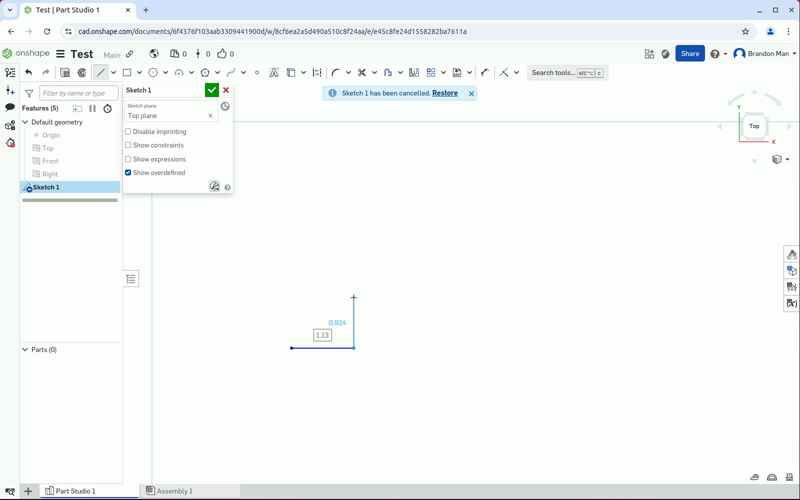
click(353, 297)
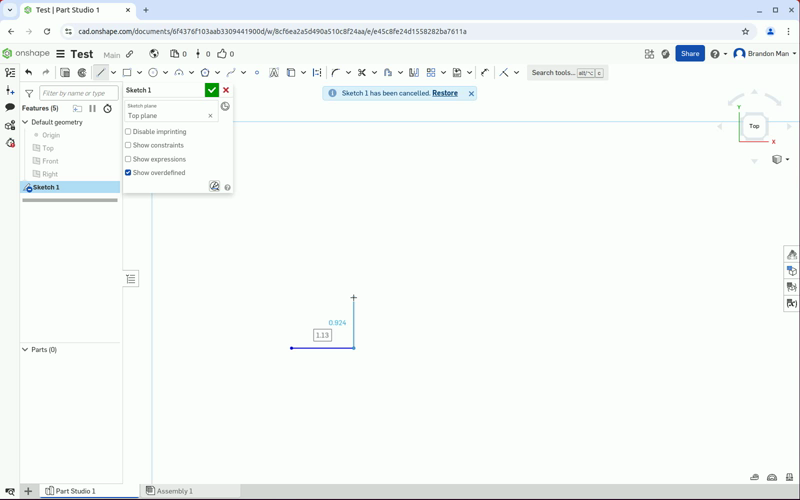
scroll(-6)
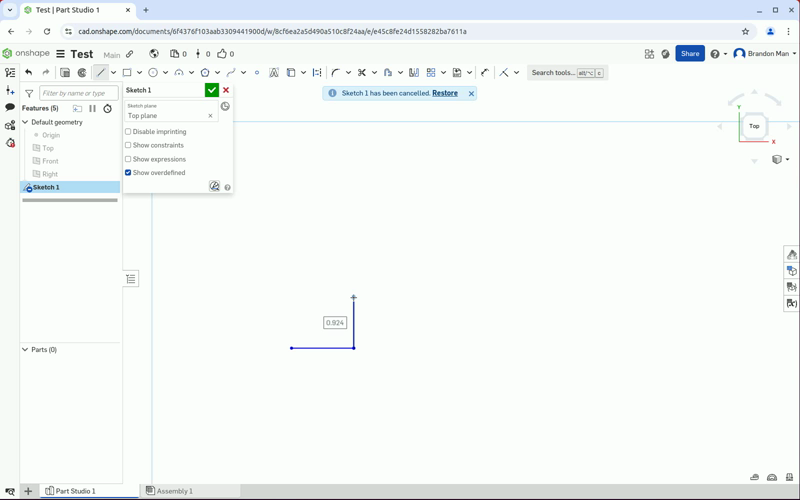
scroll(-6)
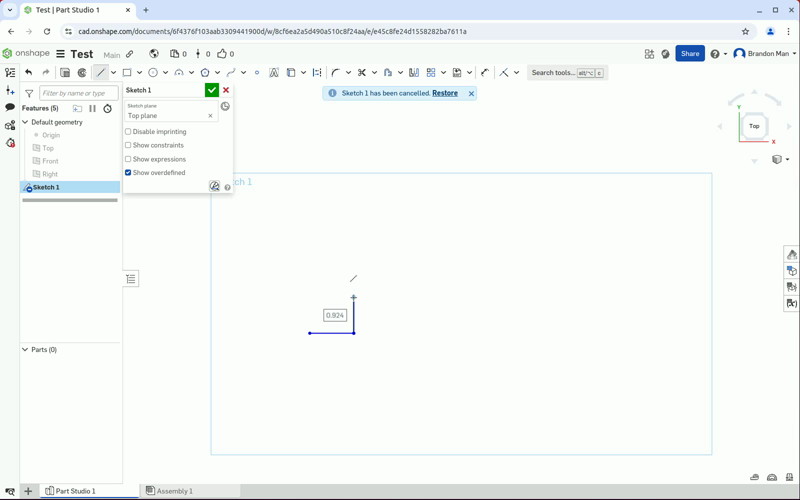
scroll(-6)
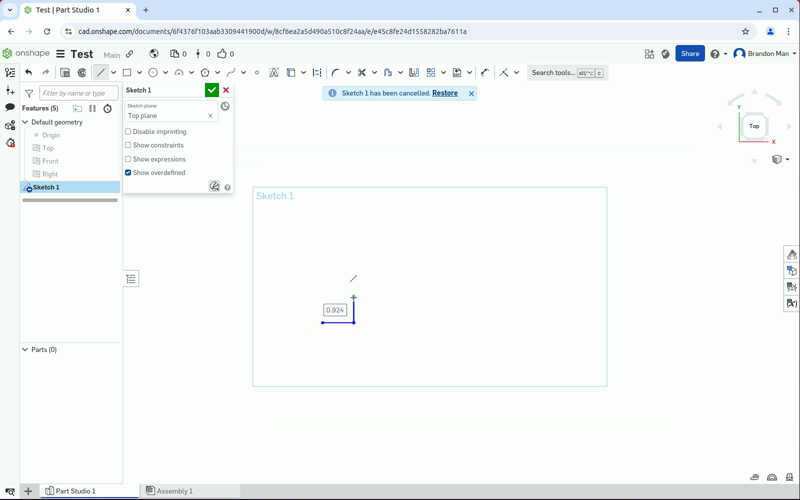
scroll(-6)
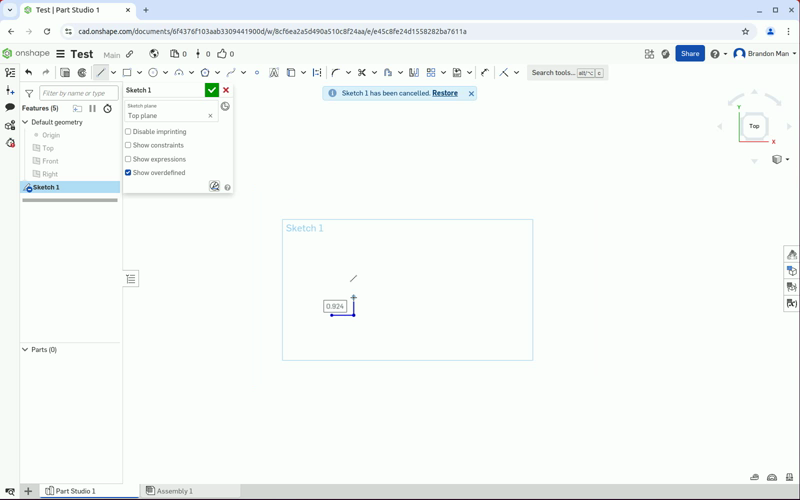
scroll(-6)
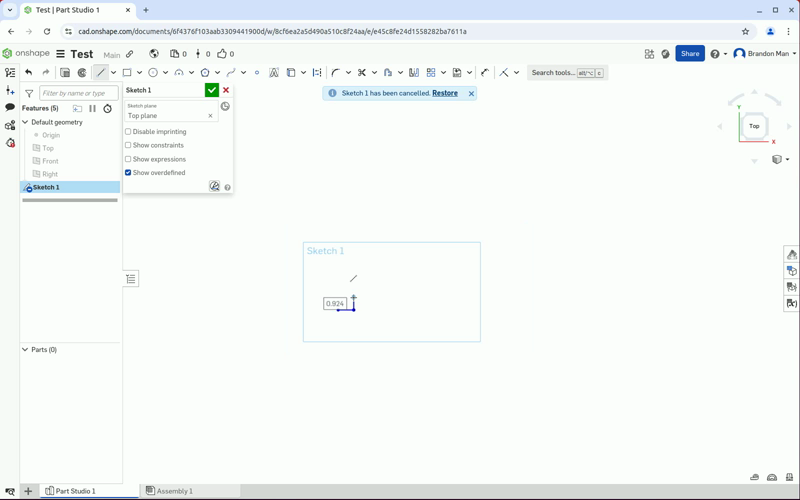
scroll(-6)
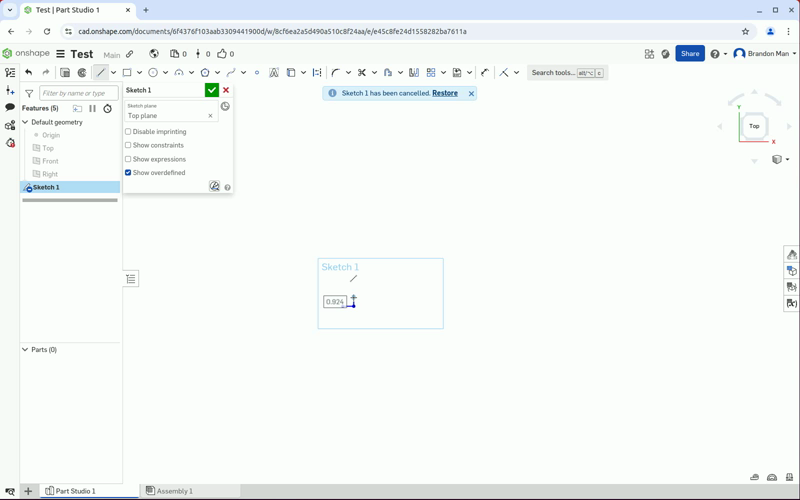
scroll(-6)
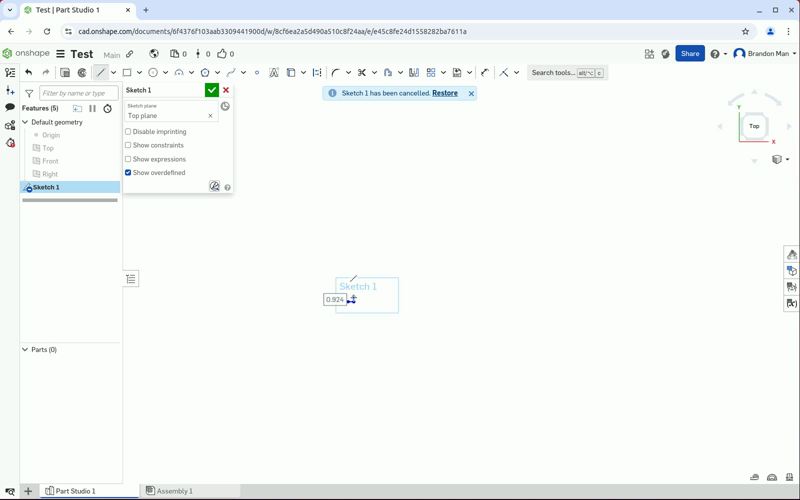
key_up(shift)
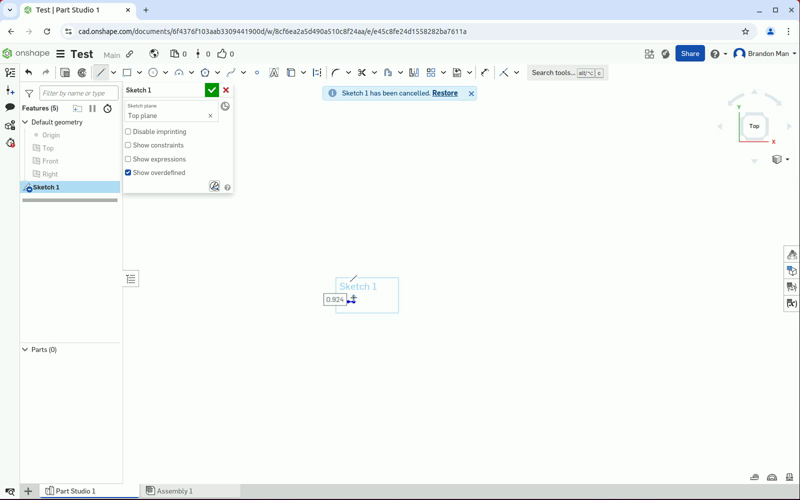
key_down(shift)
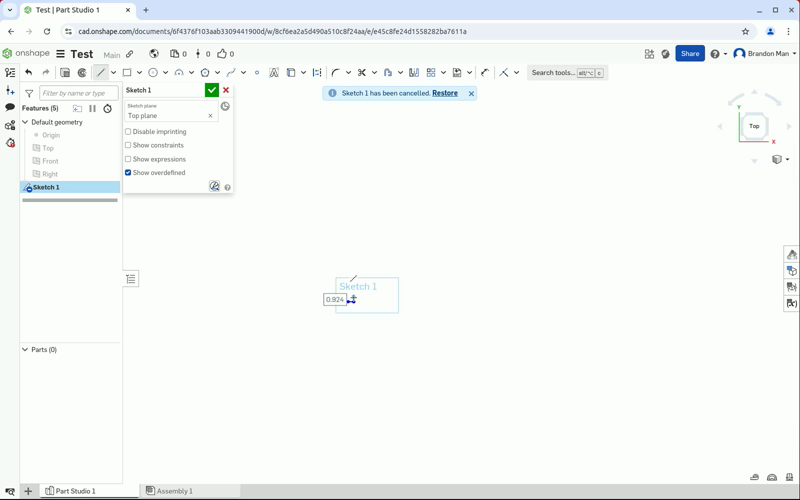
mouse_move(383, 297)
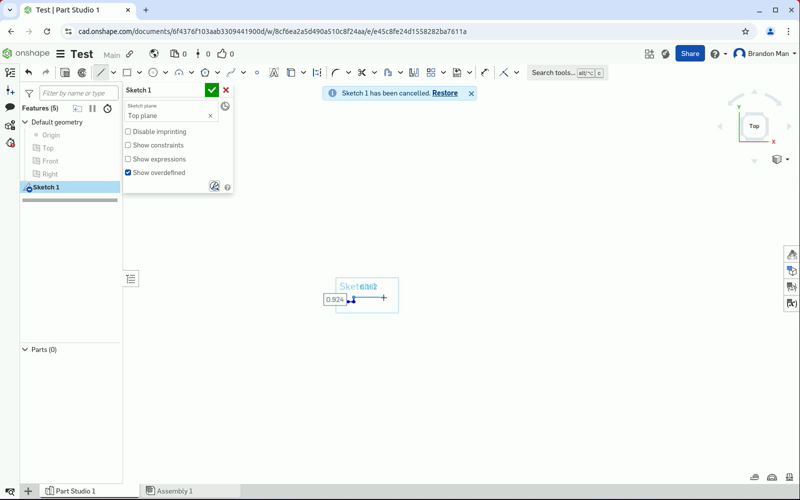
mouse_move(348, 297)
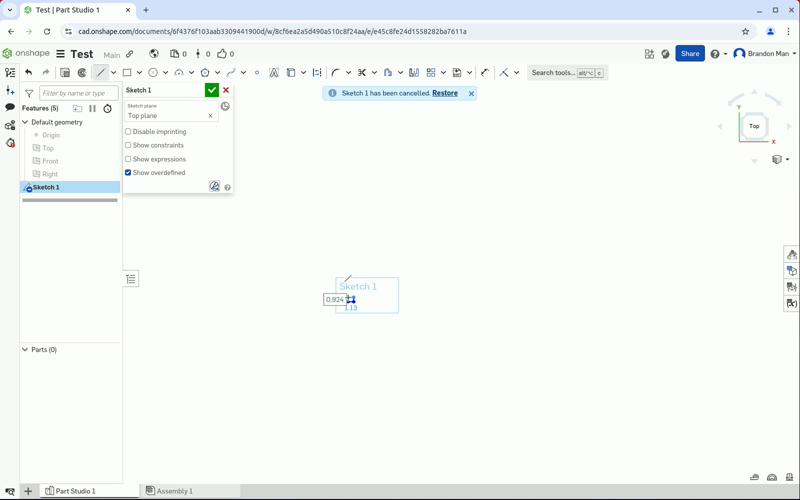
scroll(6)
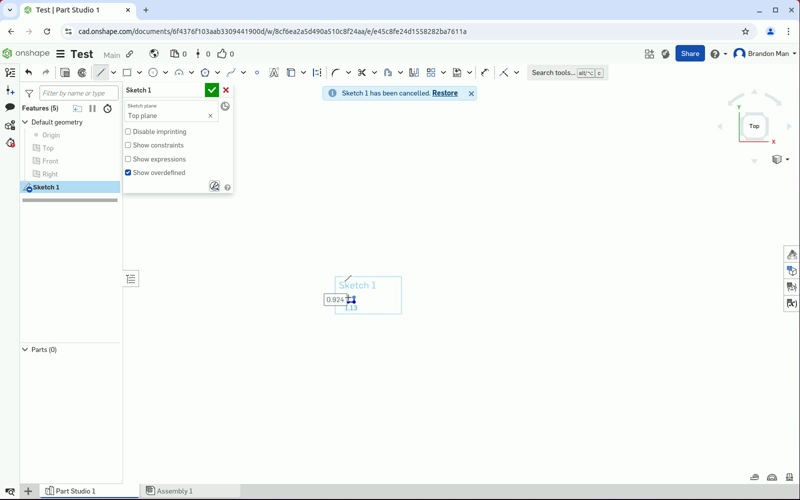
scroll(6)
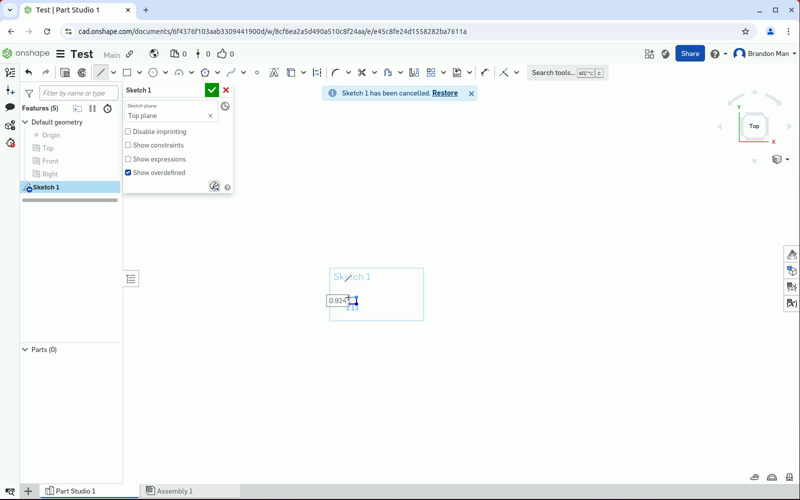
scroll(6)
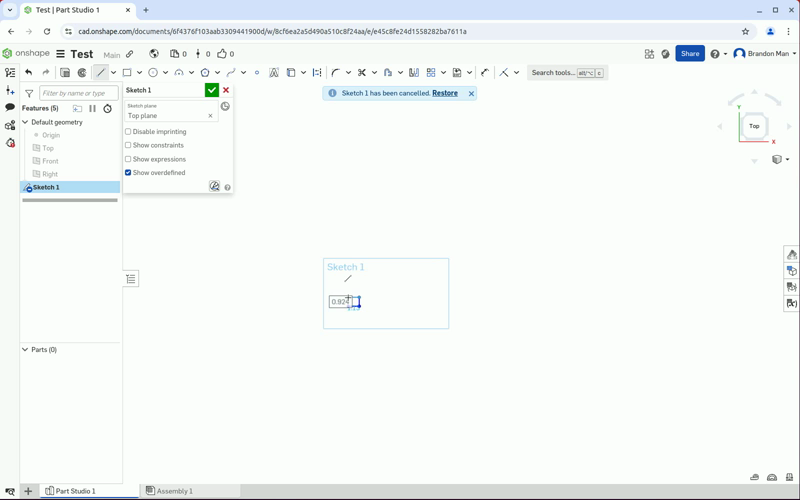
scroll(6)
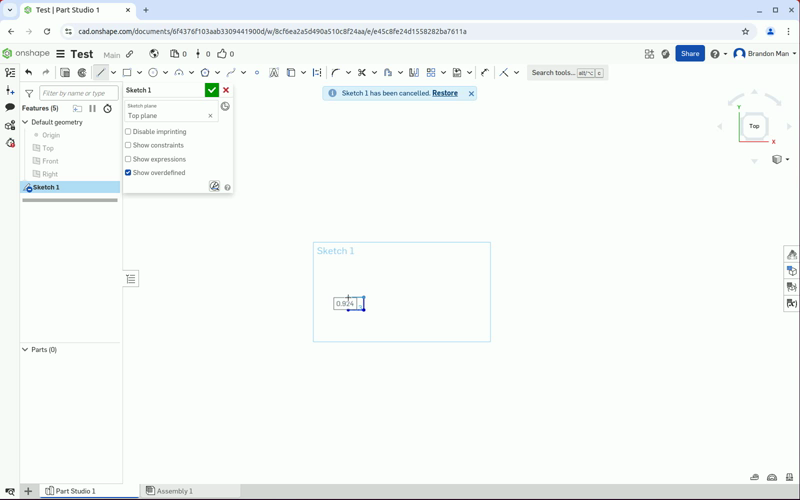
scroll(6)
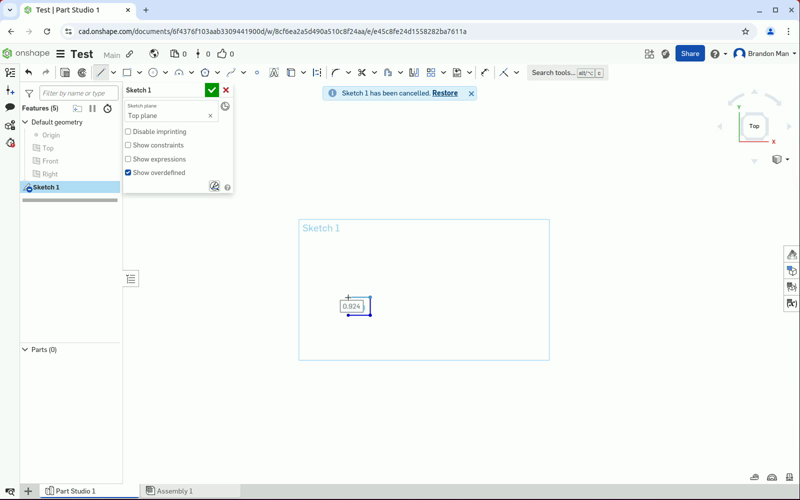
scroll(6)
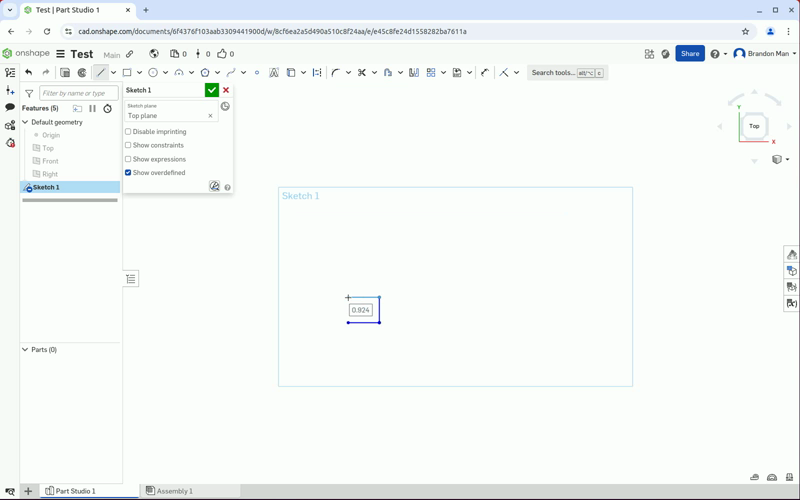
scroll(6)
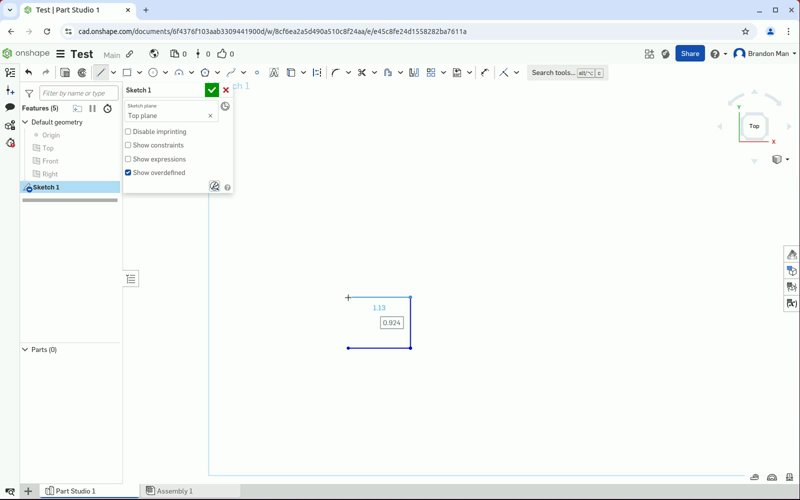
click(348, 297)
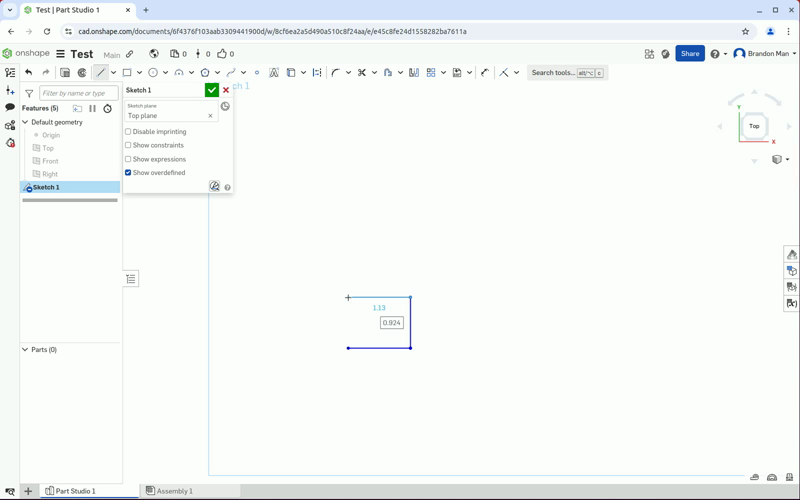
scroll(-6)
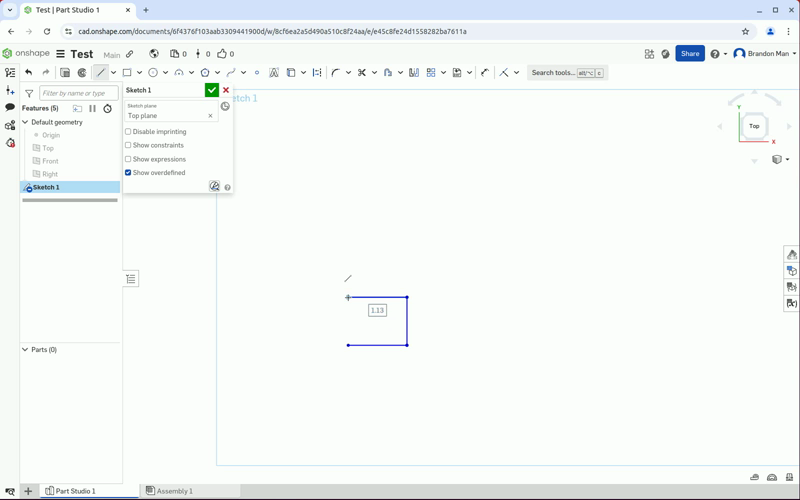
scroll(-6)
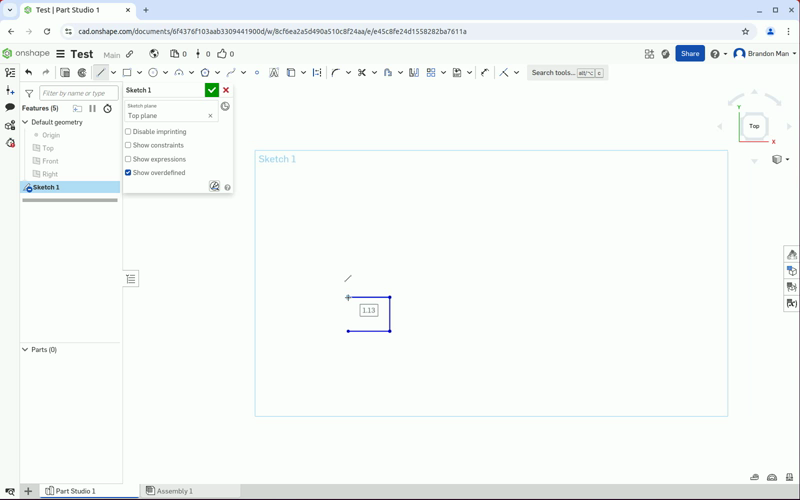
scroll(-6)
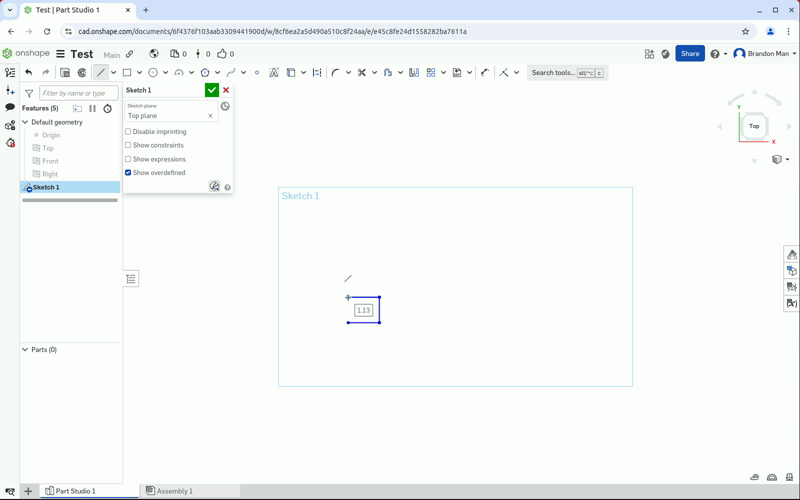
scroll(-6)
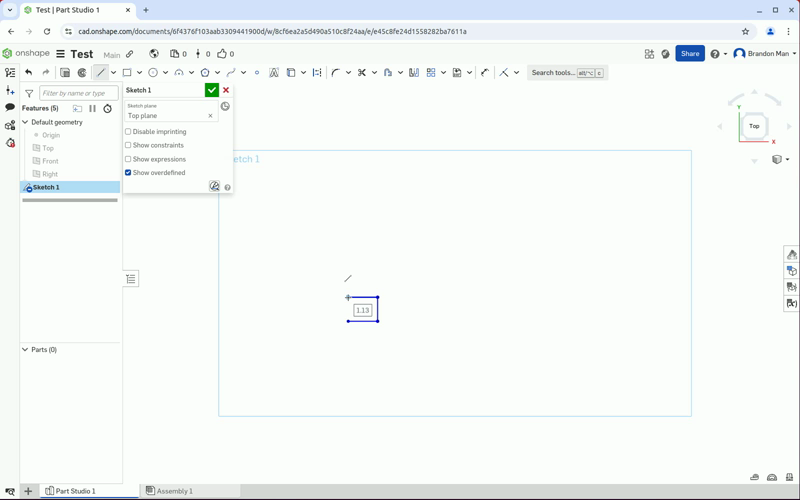
scroll(-6)
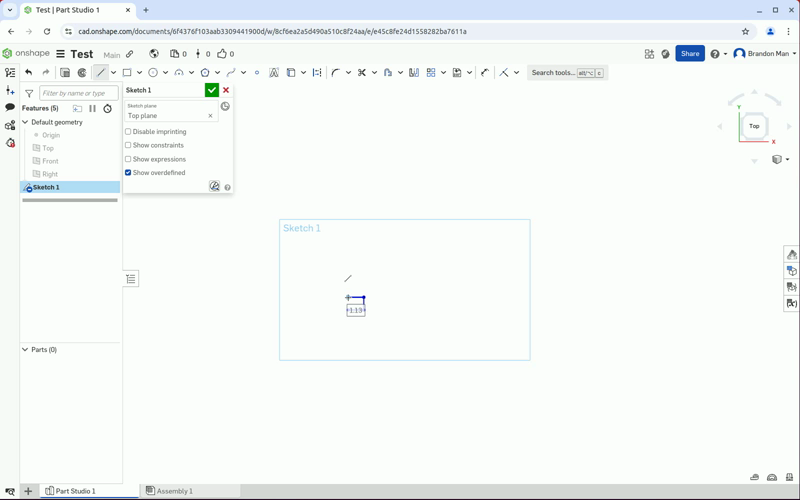
scroll(-6)
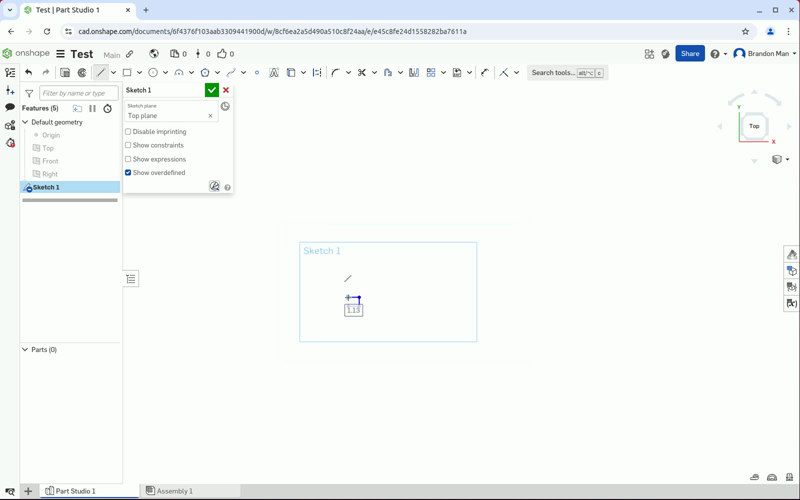
scroll(-6)
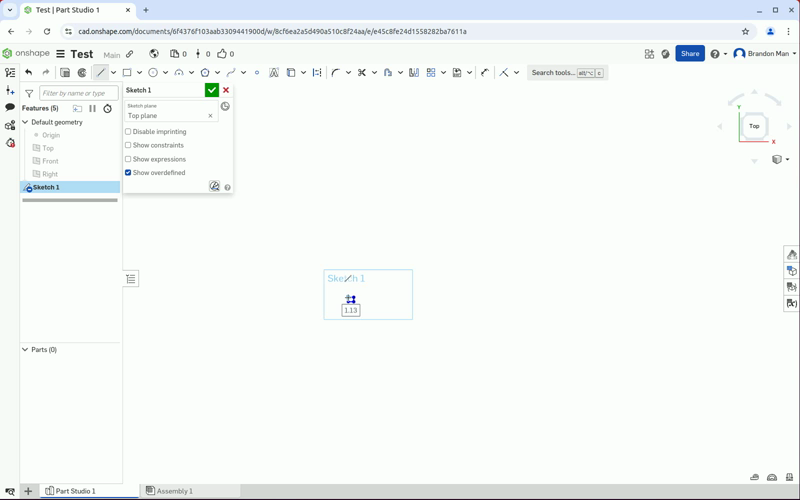
key_up(shift)
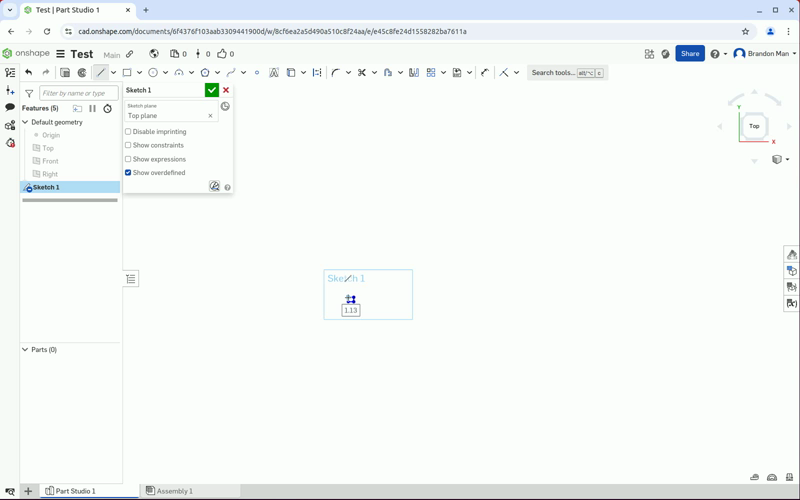
mouse_move(378, 297)
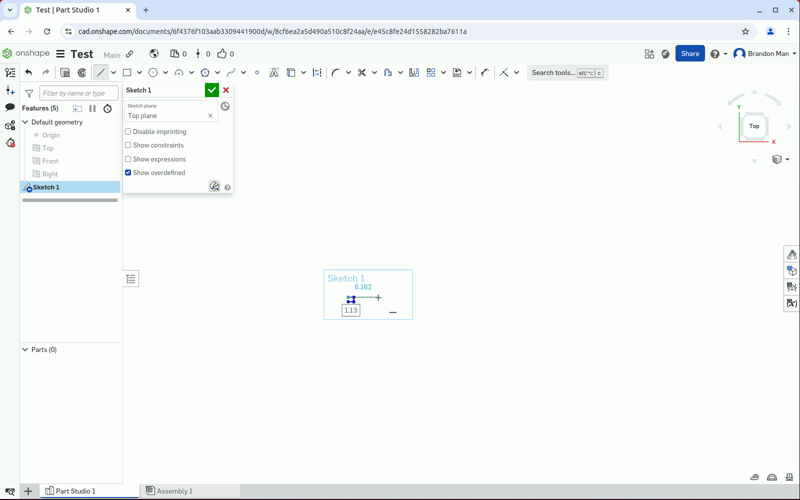
key_down(shift)
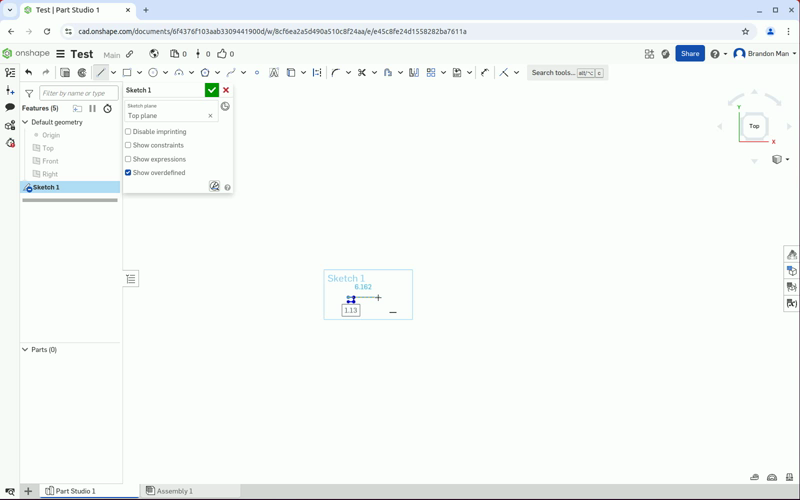
mouse_move(348, 301)
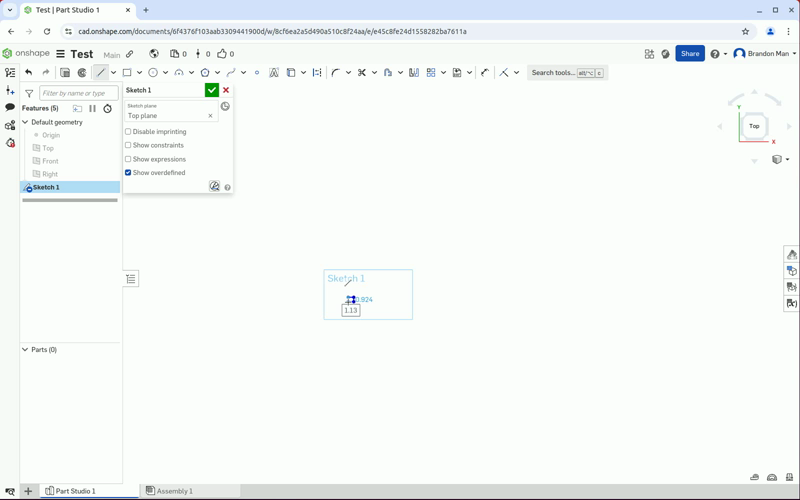
scroll(6)
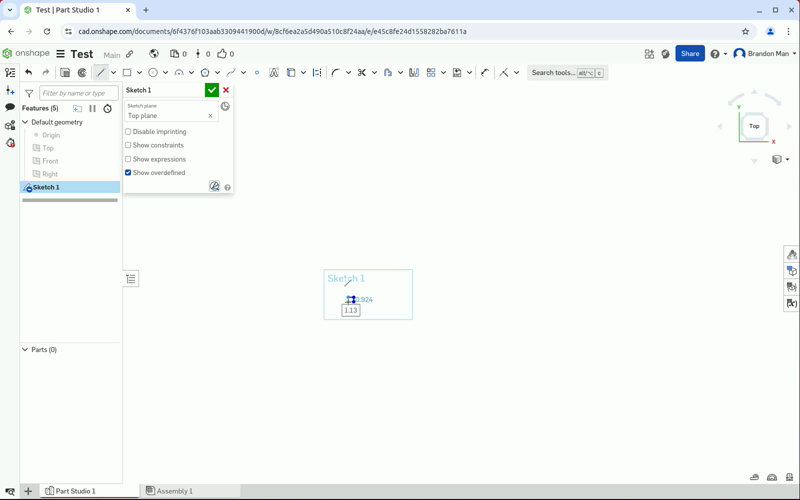
scroll(6)
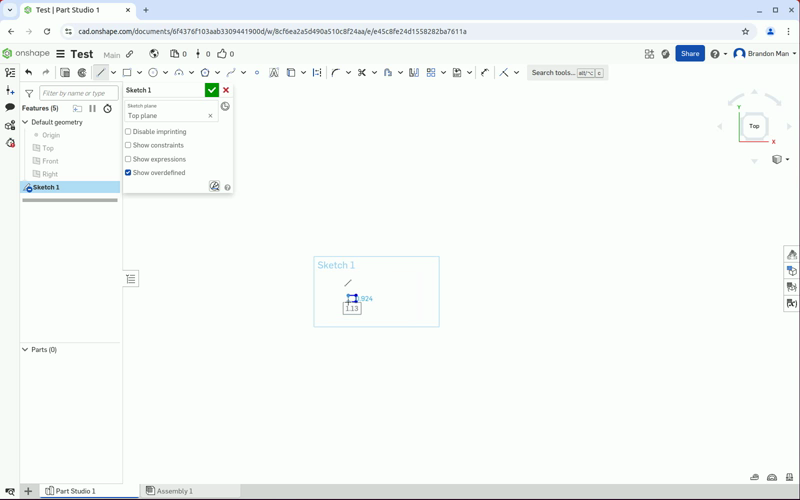
scroll(6)
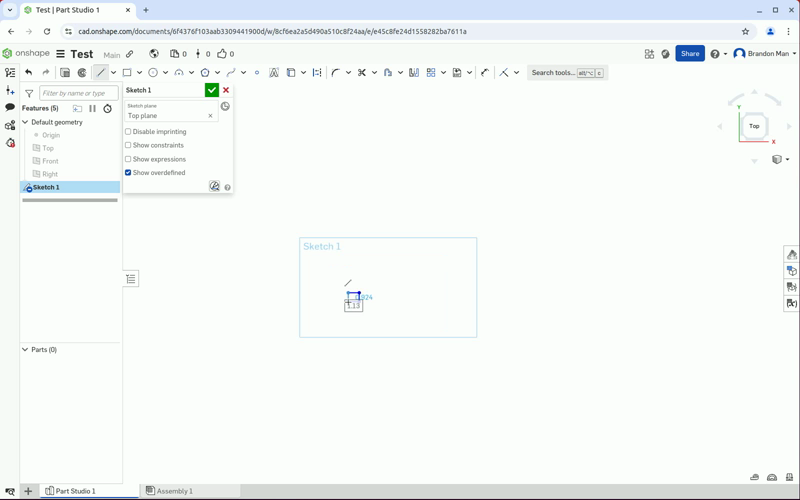
scroll(6)
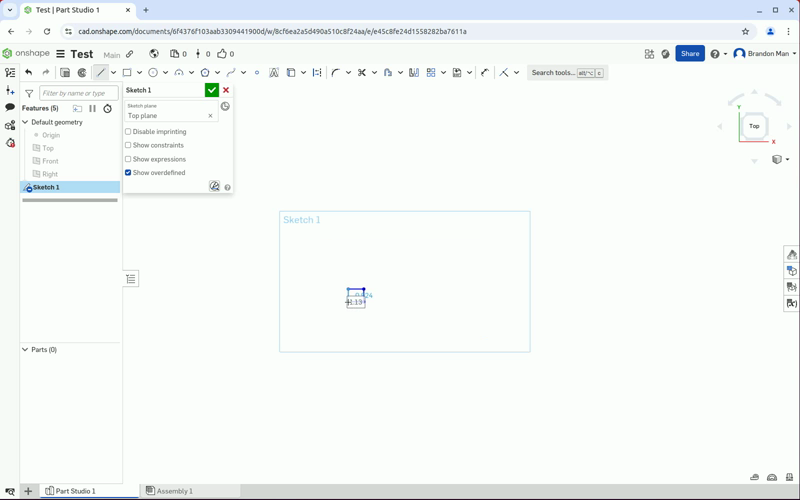
scroll(6)
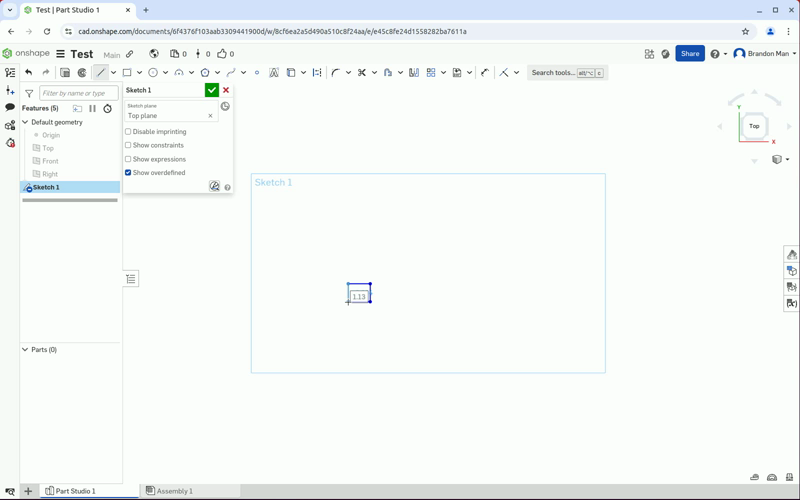
scroll(6)
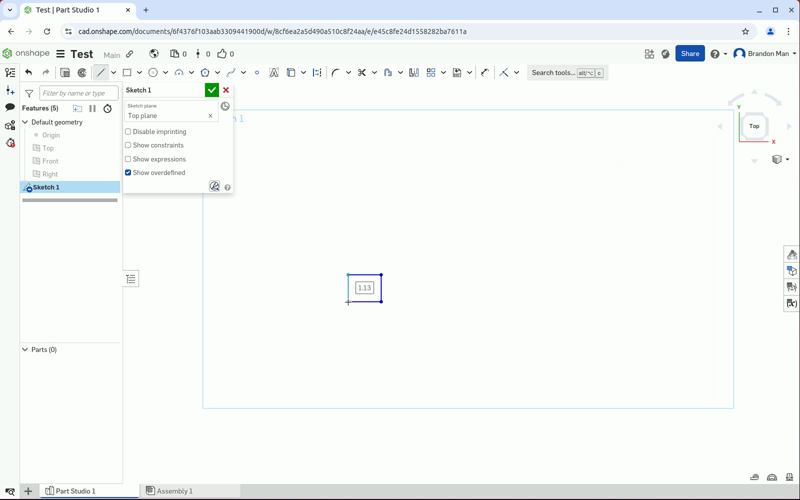
scroll(6)
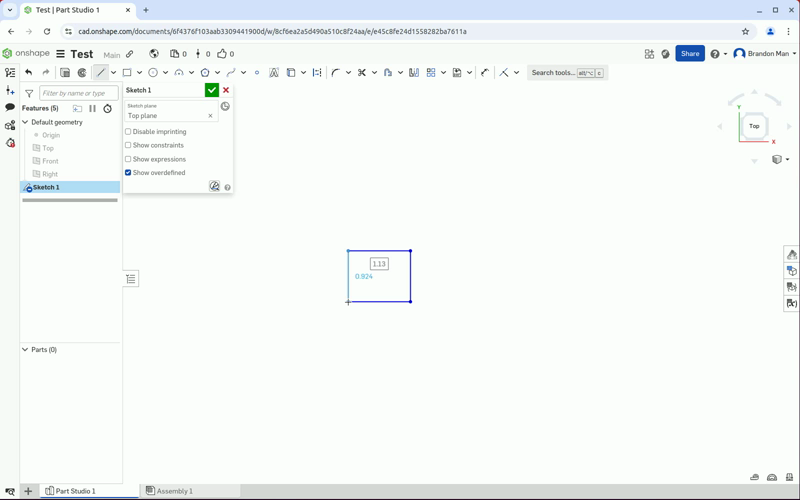
key_up(shift)
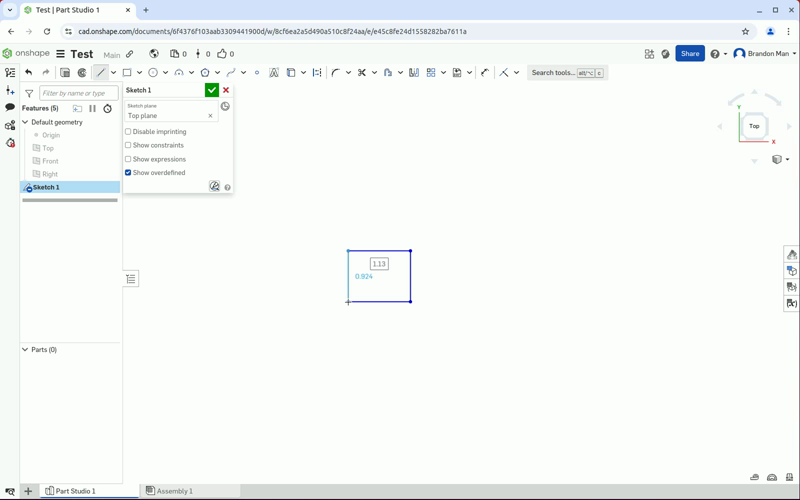
click(348, 301)
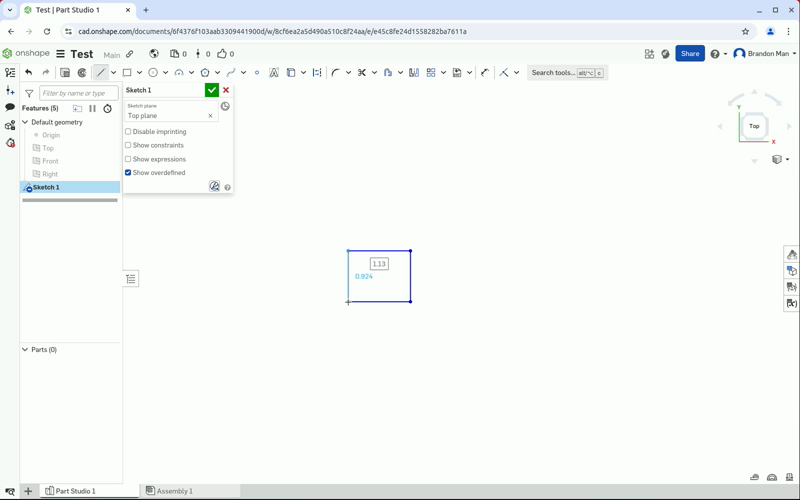
scroll(-6)
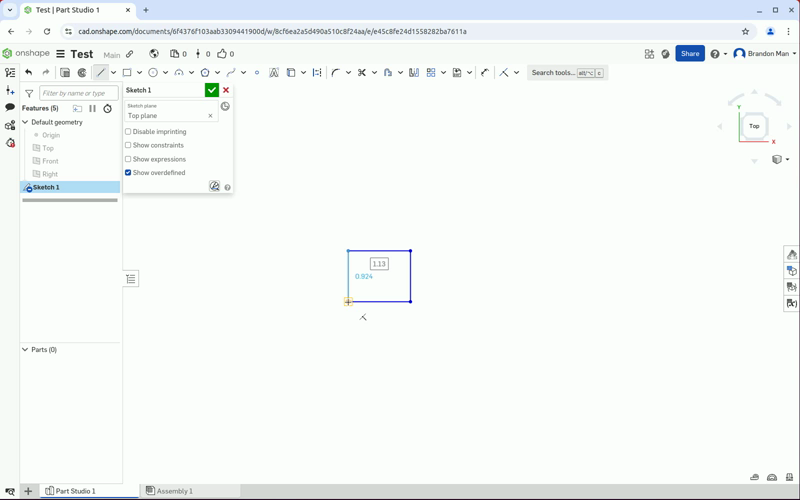
scroll(-6)
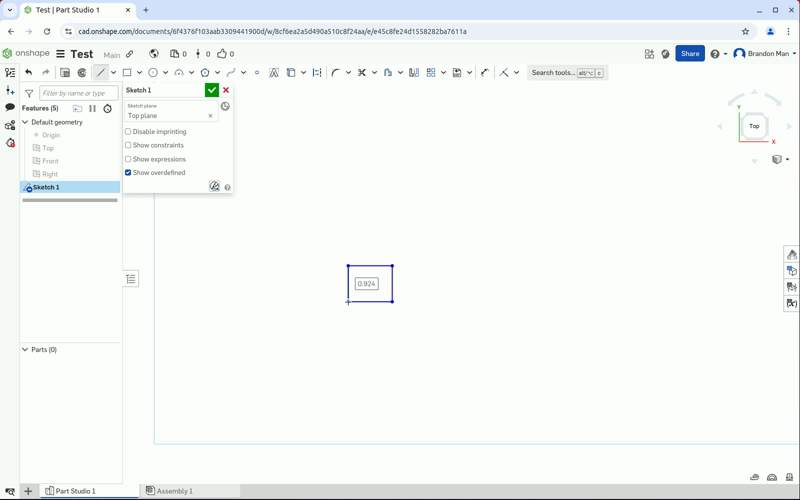
scroll(-6)
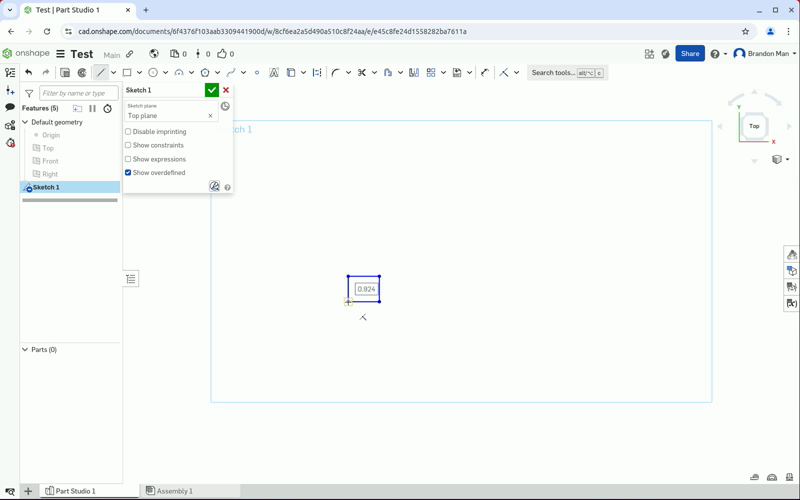
scroll(-6)
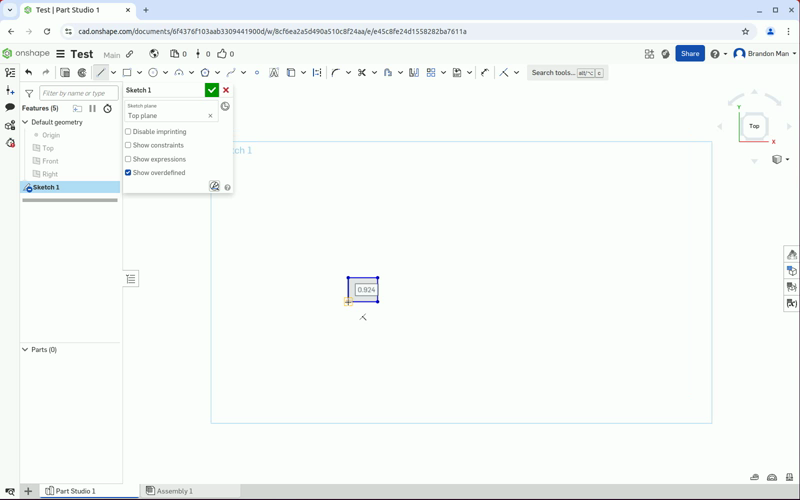
scroll(-6)
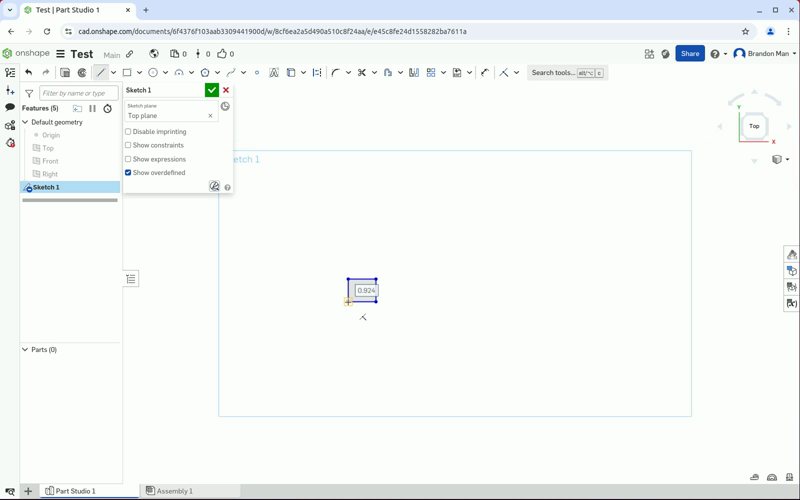
scroll(-6)
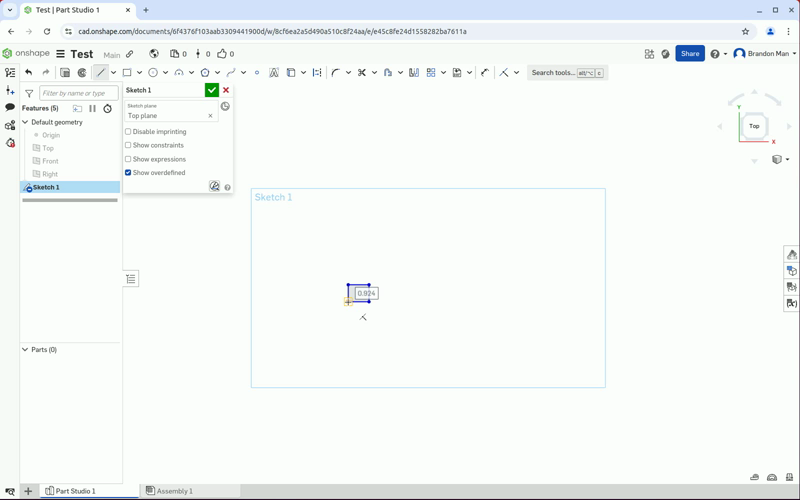
scroll(-6)
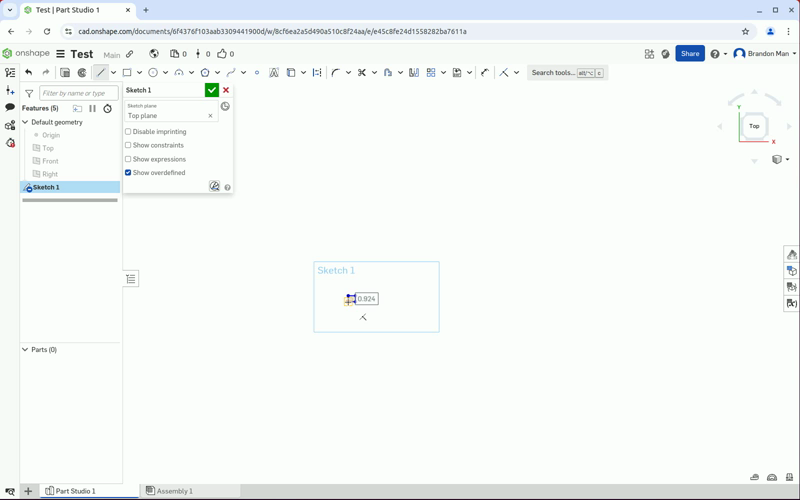
key(esc)
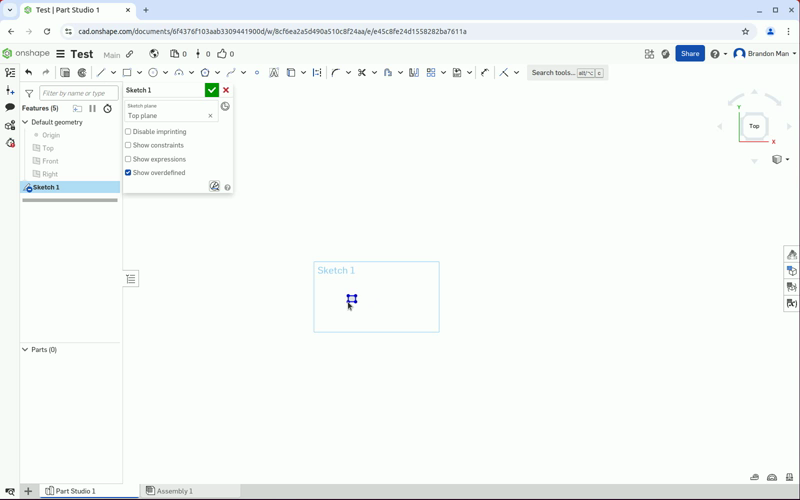
mouse_move(348, 298)
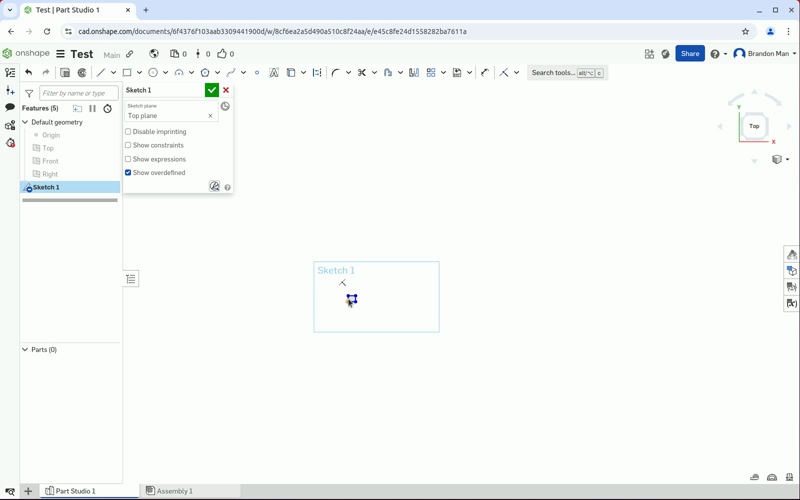
scroll(6)
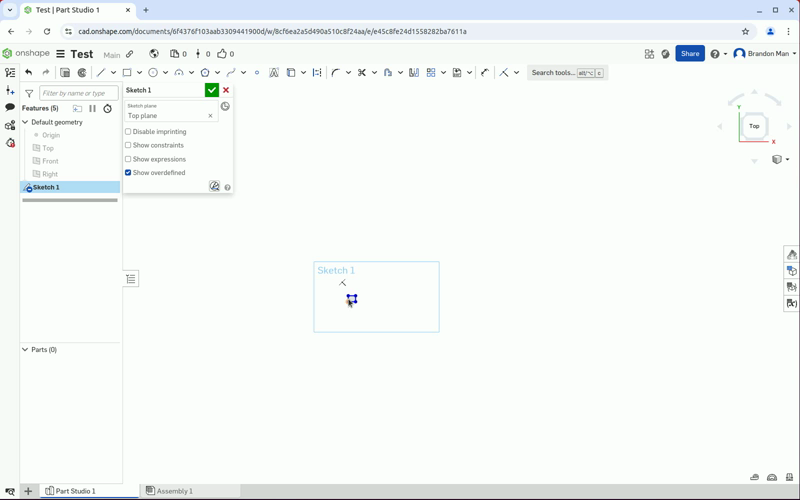
scroll(6)
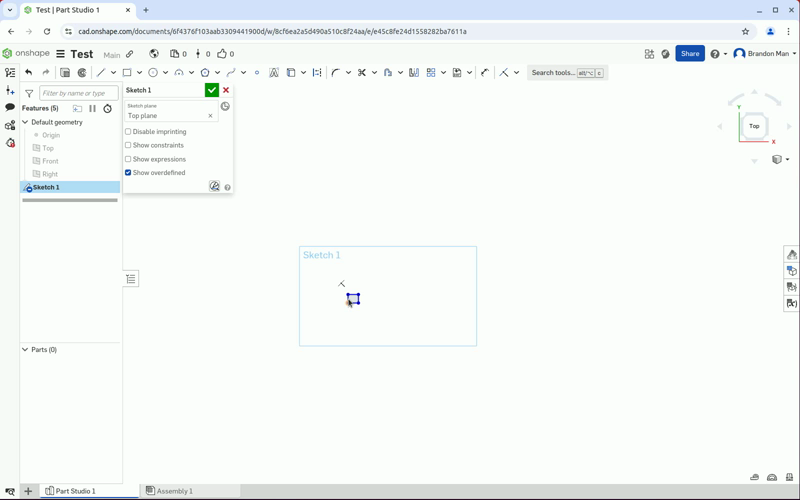
scroll(6)
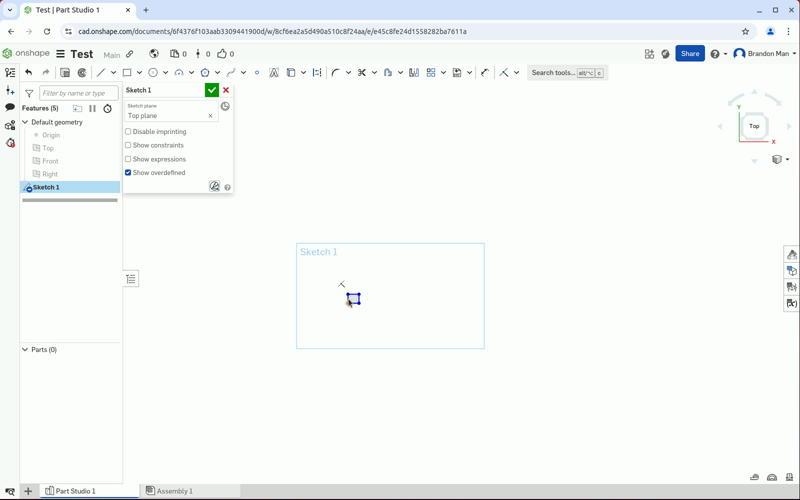
scroll(6)
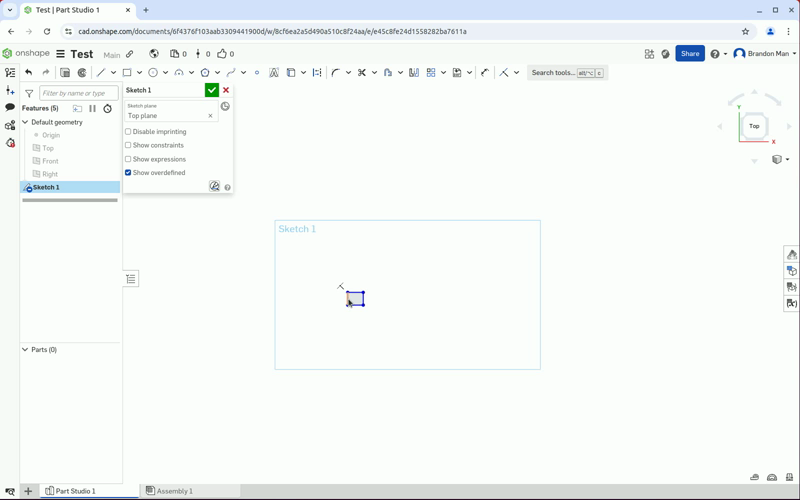
scroll(6)
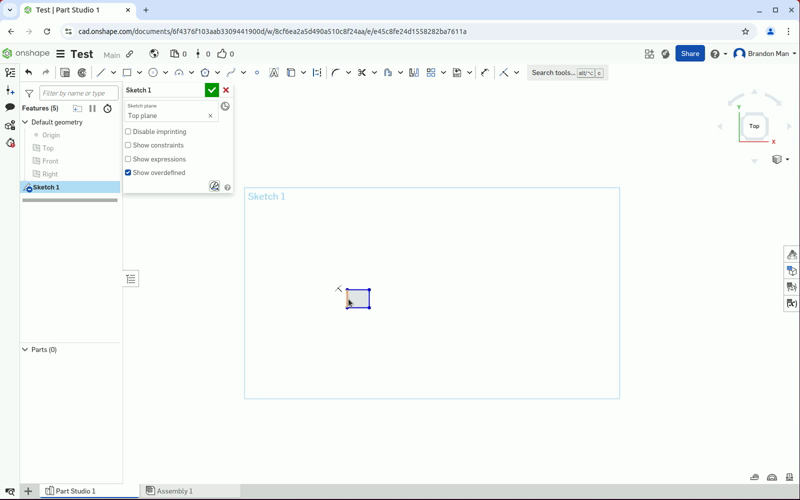
scroll(6)
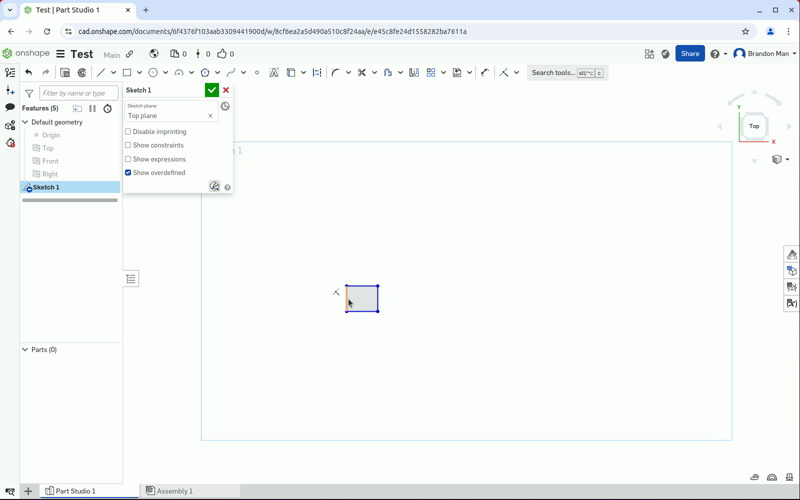
scroll(6)
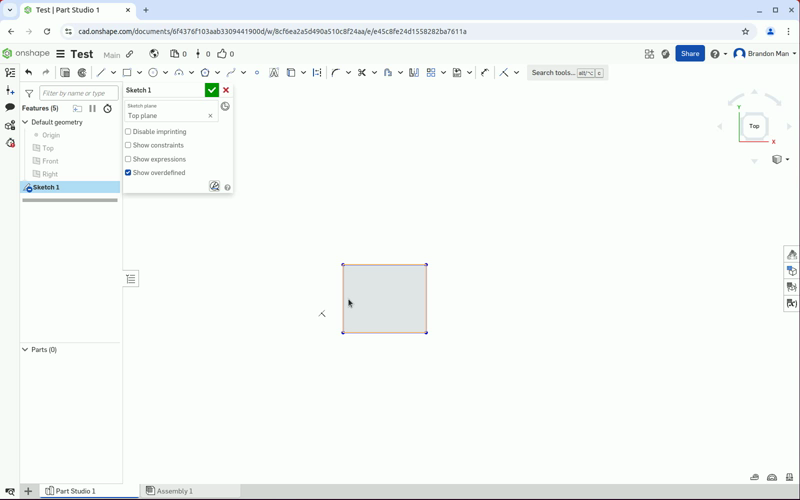
click(348, 298)
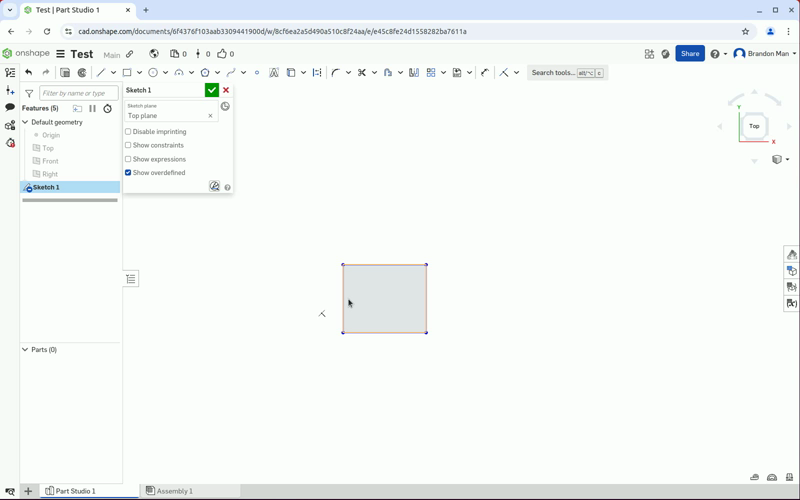
scroll(-6)
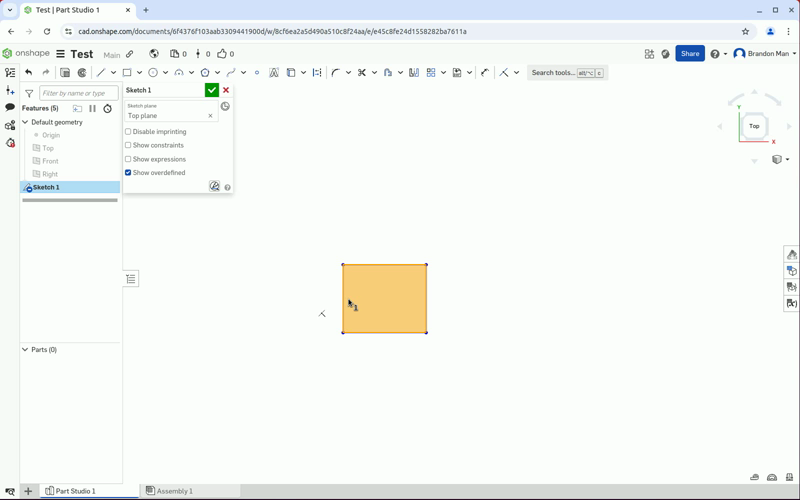
scroll(-6)
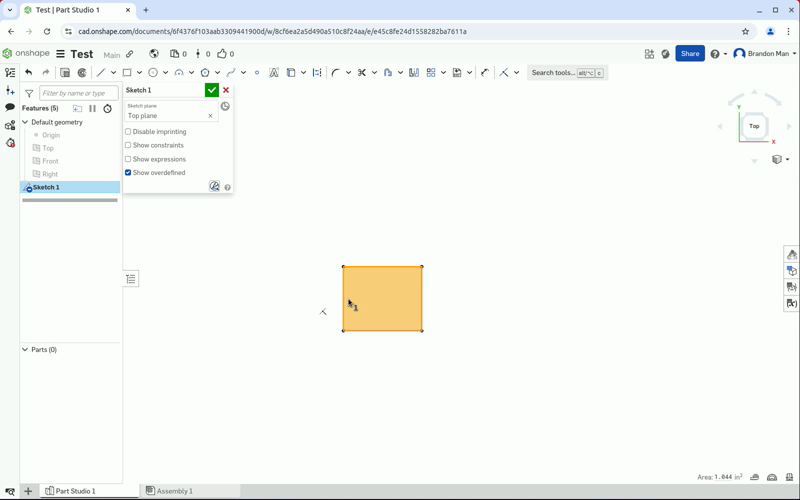
scroll(-6)
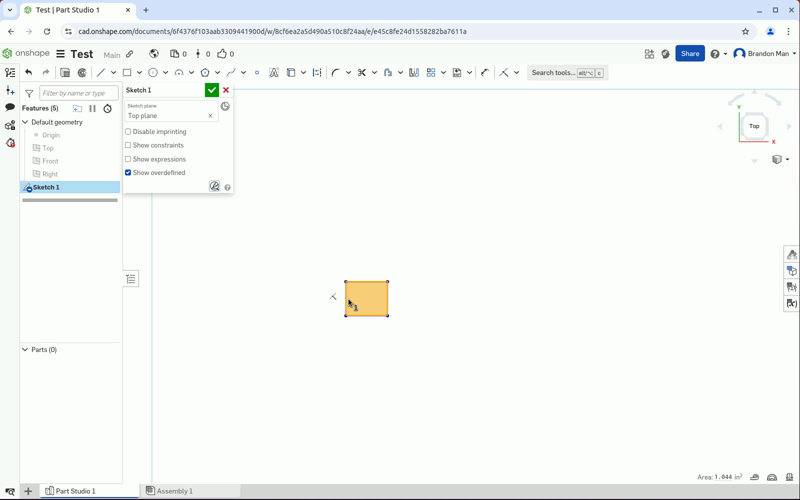
scroll(-6)
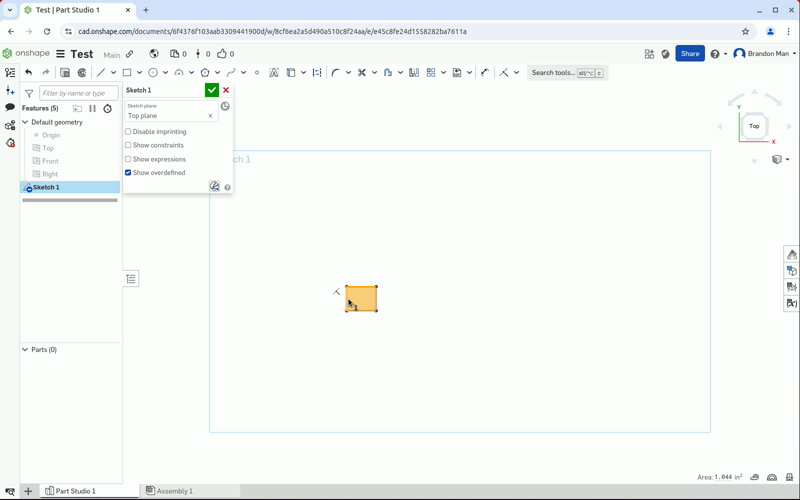
scroll(-6)
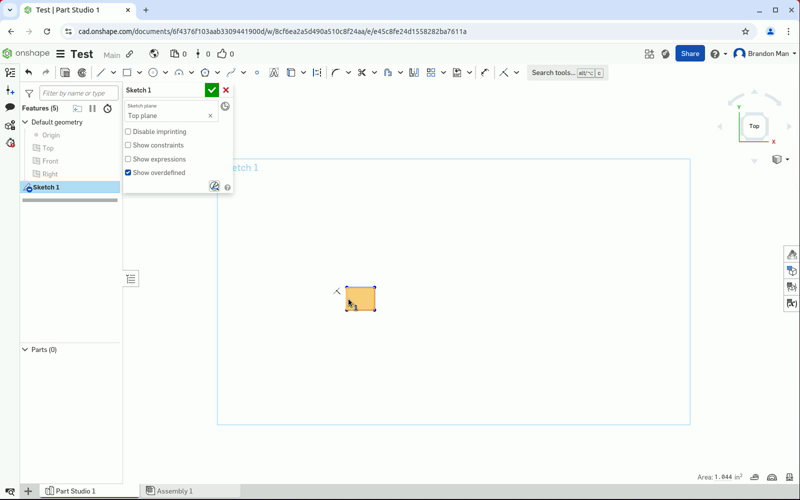
scroll(-6)
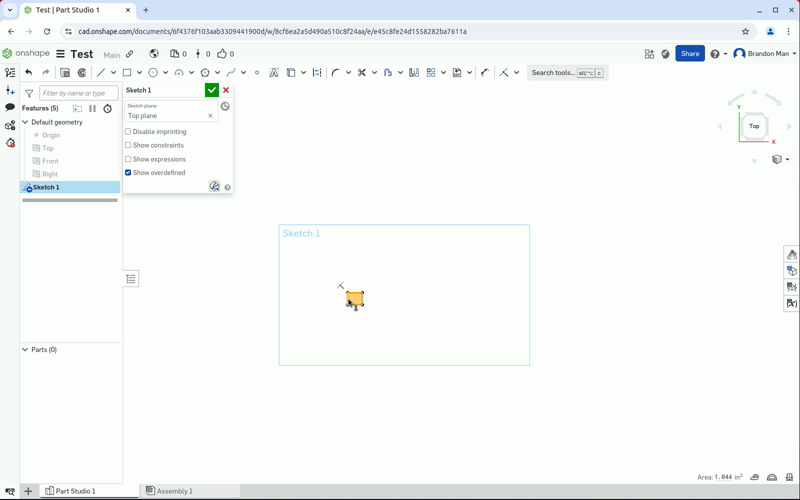
scroll(-6)
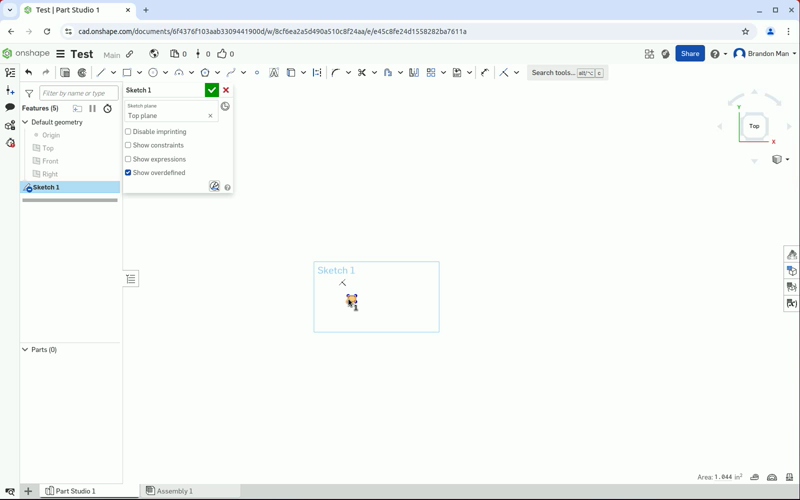
mouse_move(73, 352)
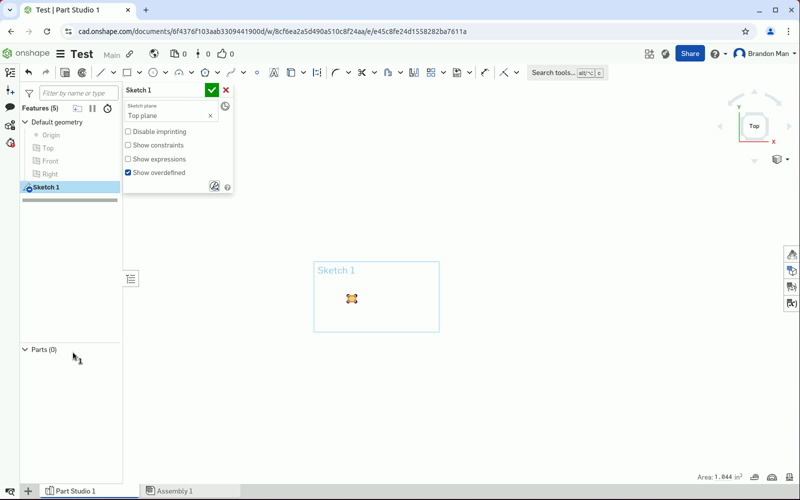
key(shift+y)
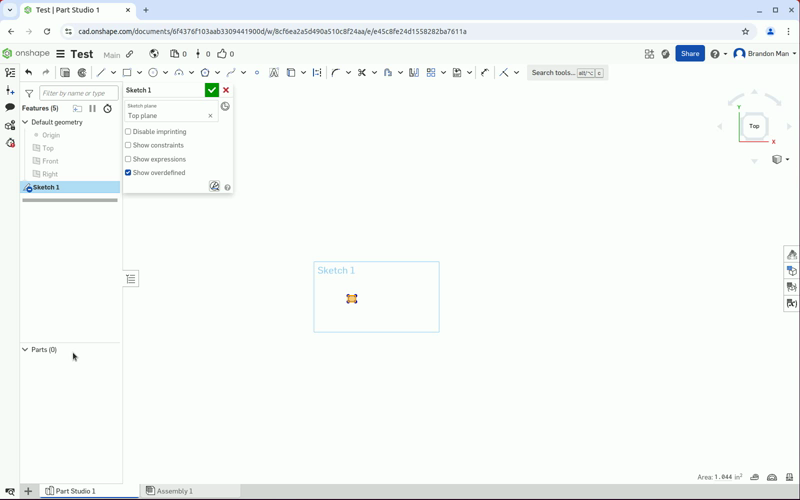
key(shift+e)
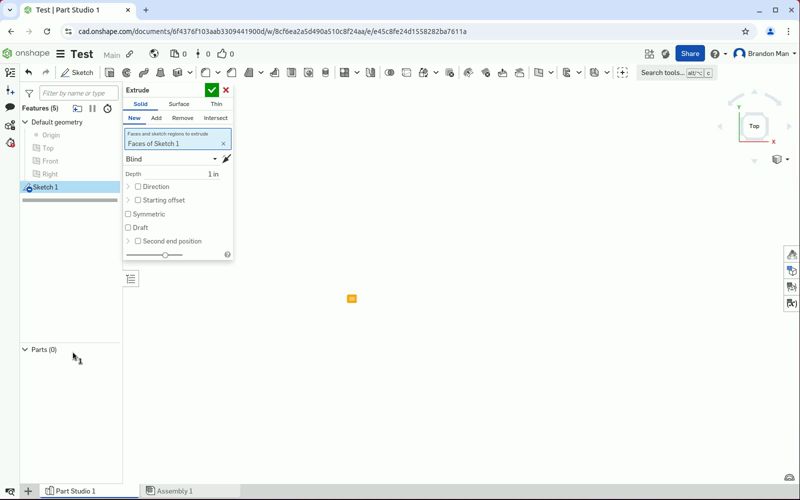
mouse_move(143, 106)
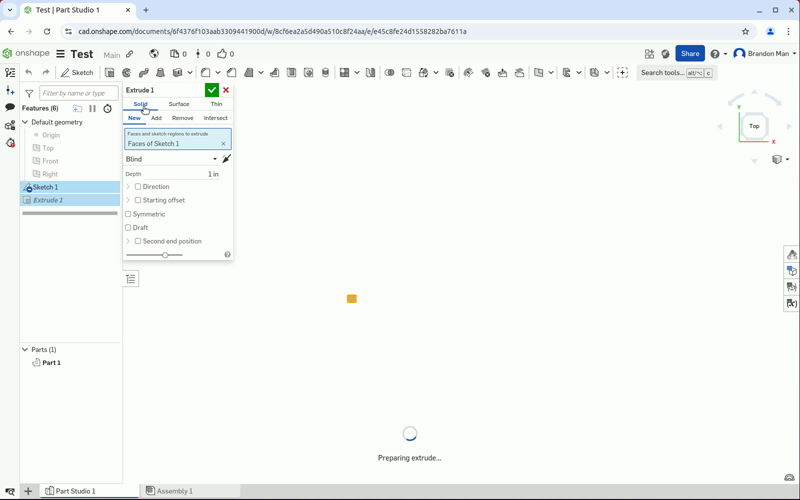
click(143, 106)
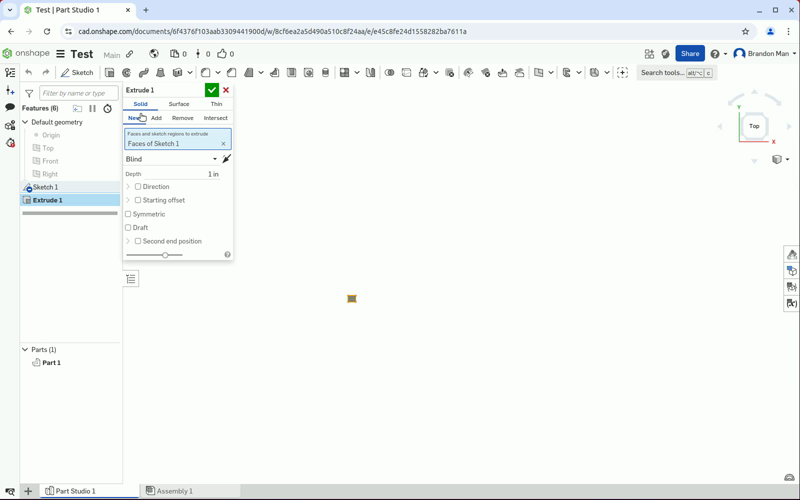
mouse_move(137, 120)
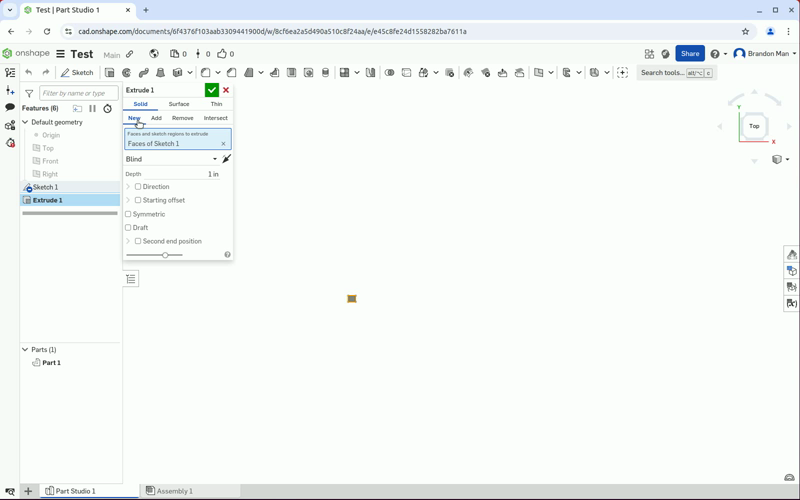
click(137, 120)
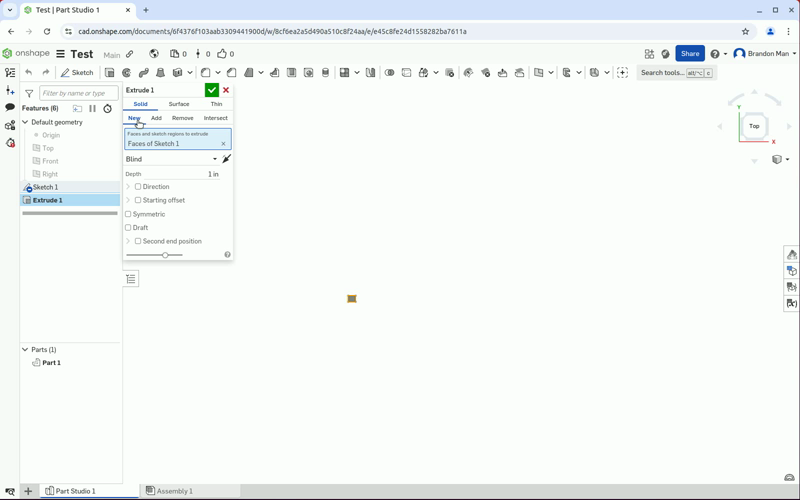
key(tab, 4)
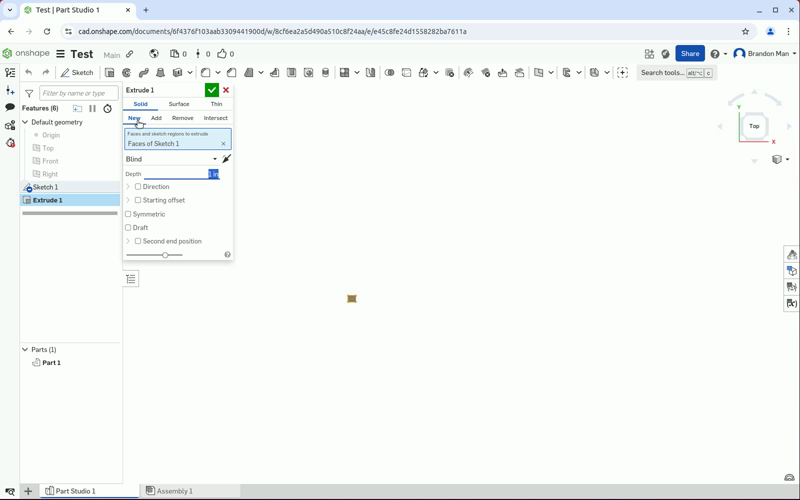
text(14.924)
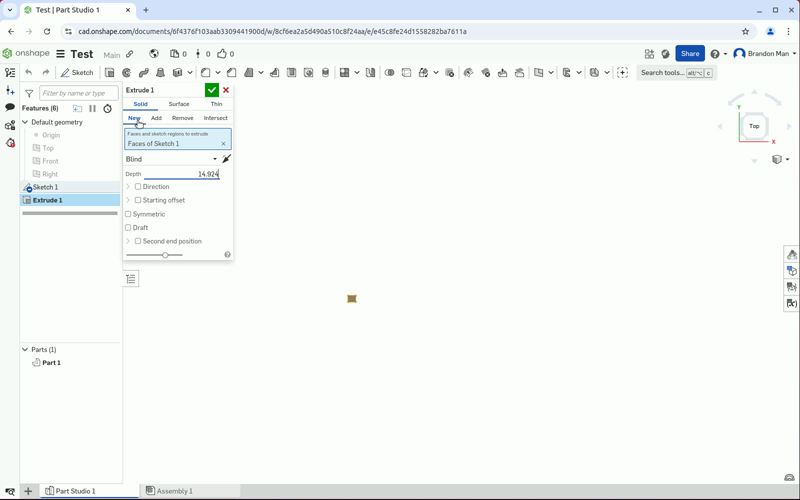
key(enter)
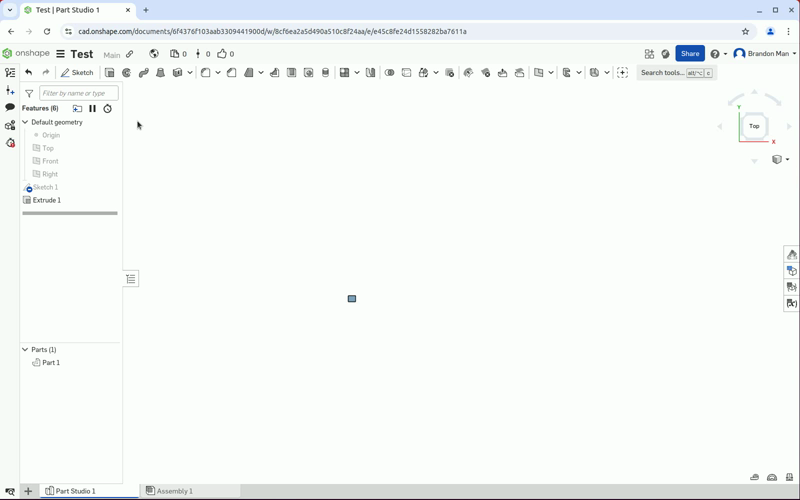
key(shift+h)
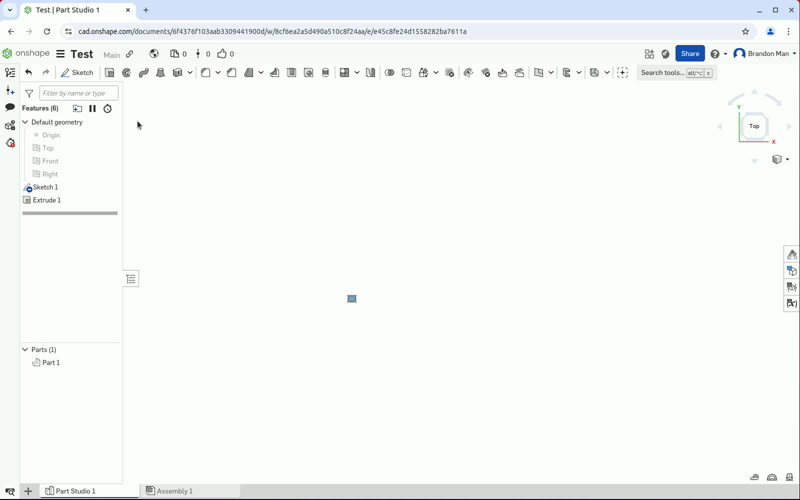
key(shift+h)
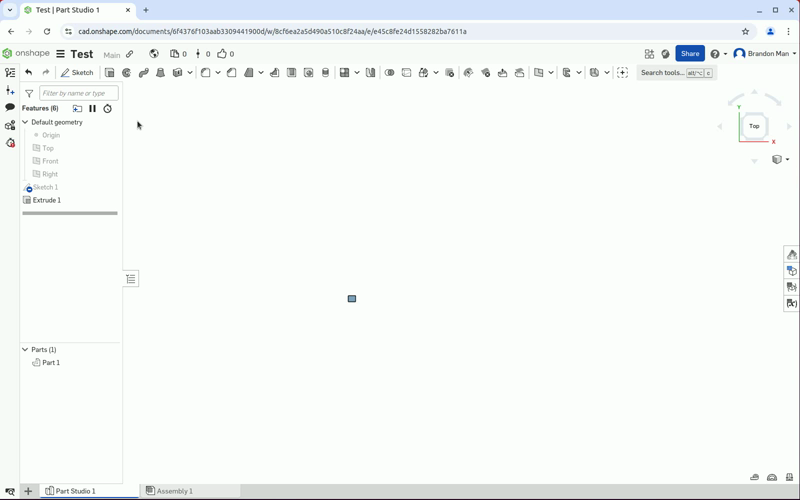
mouse_move(73, 189)
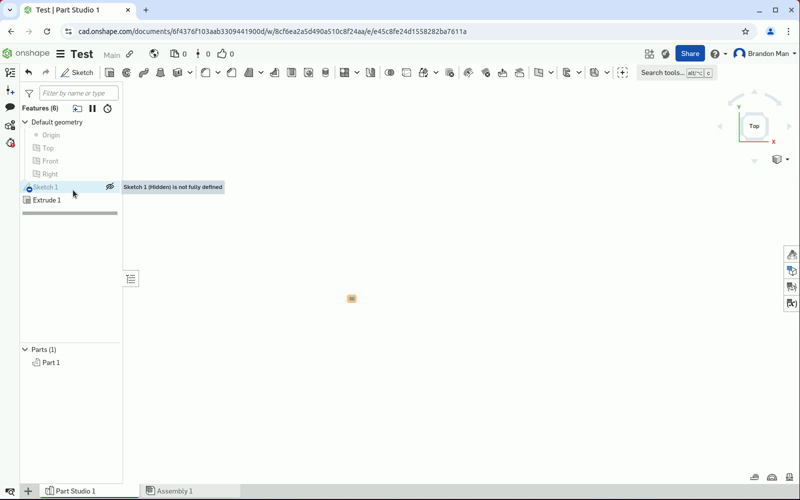
click(73, 189)
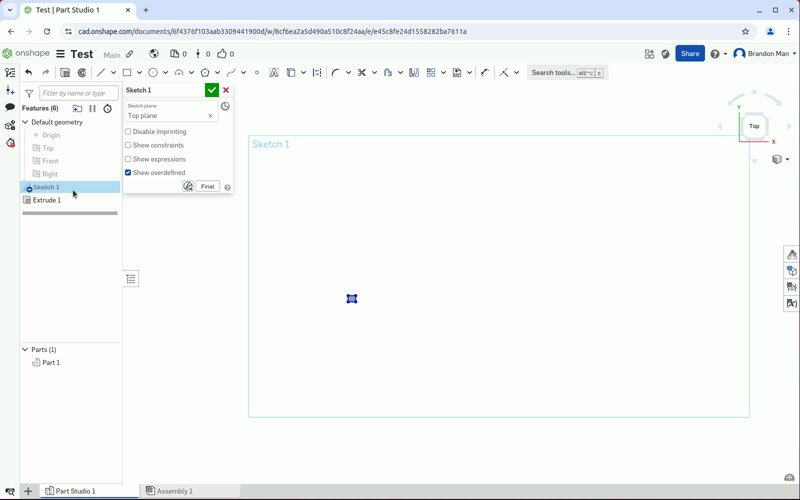
mouse_move(229, 92)
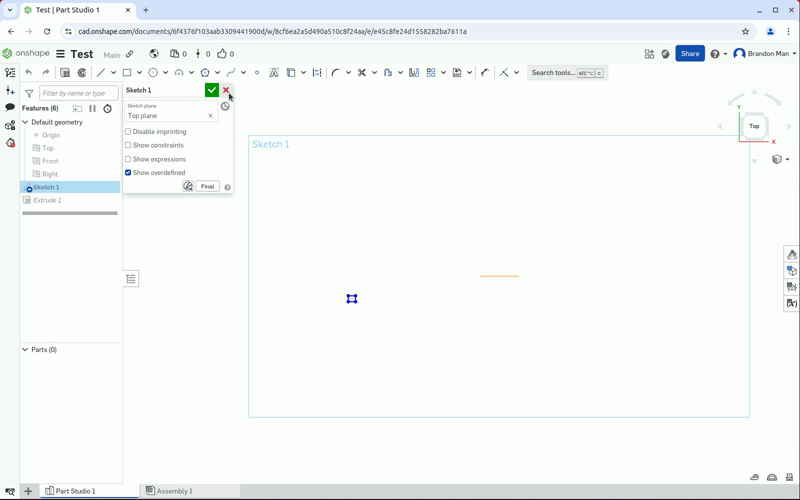
click(229, 92)
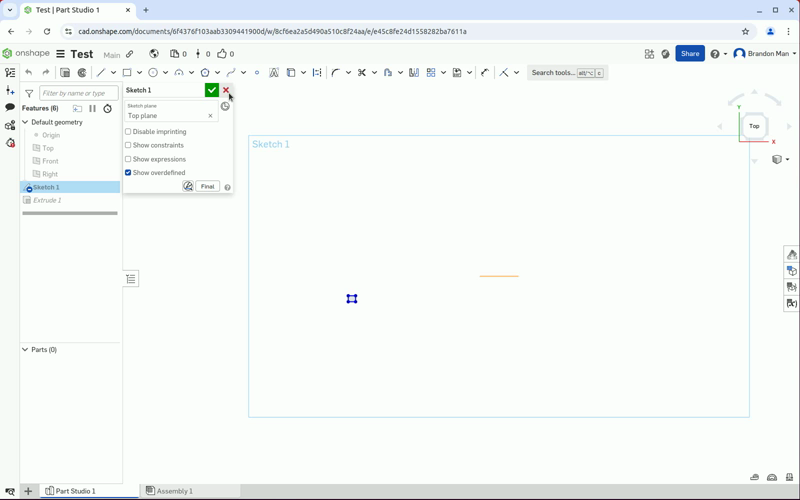
key(shift+s)
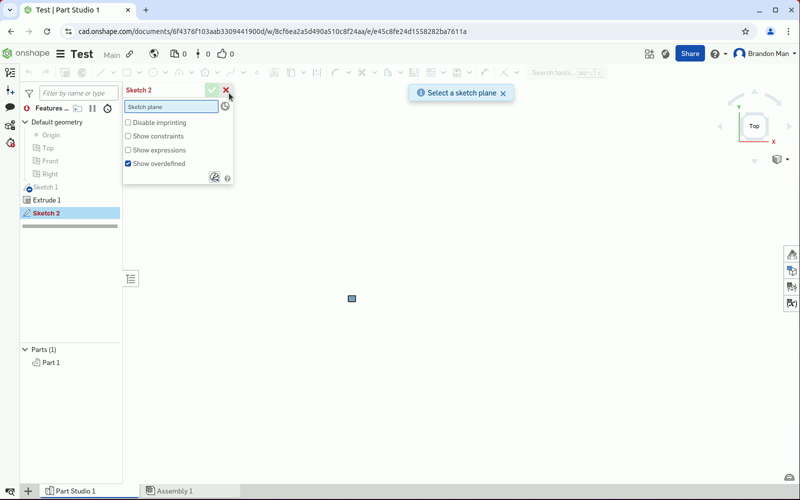
mouse_move(73, 150)
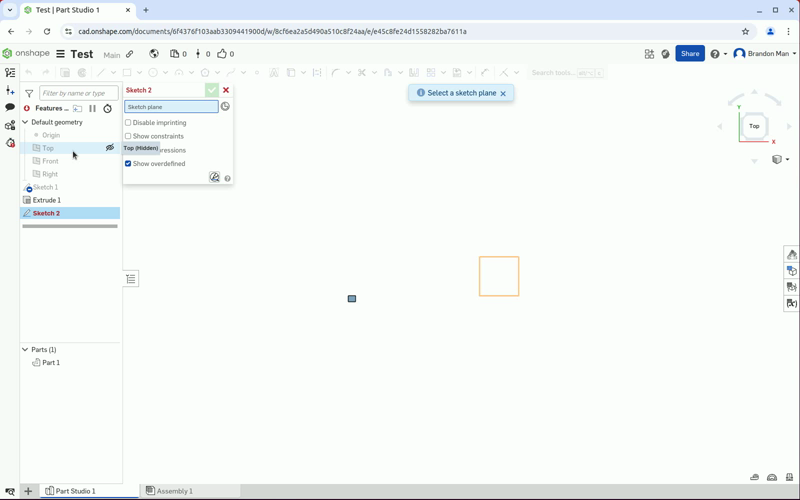
click(73, 150)
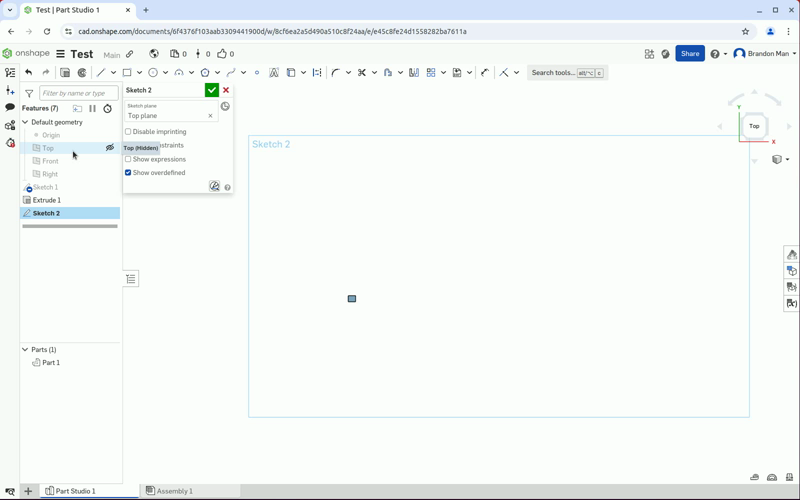
mouse_move(73, 352)
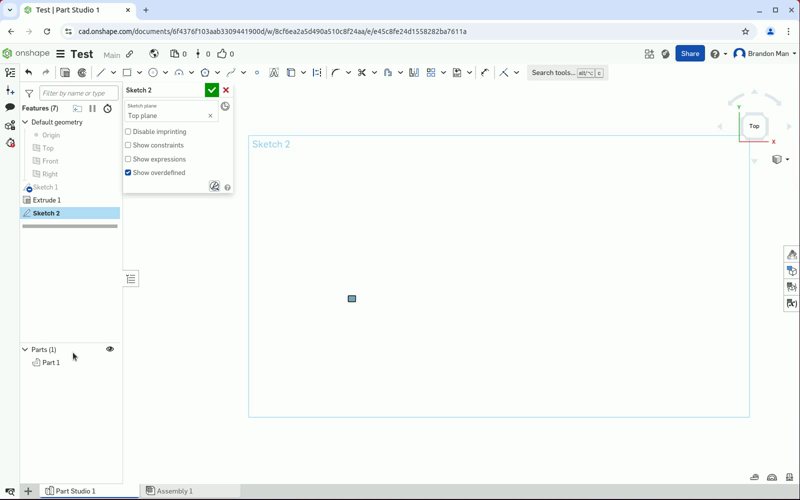
key(y)
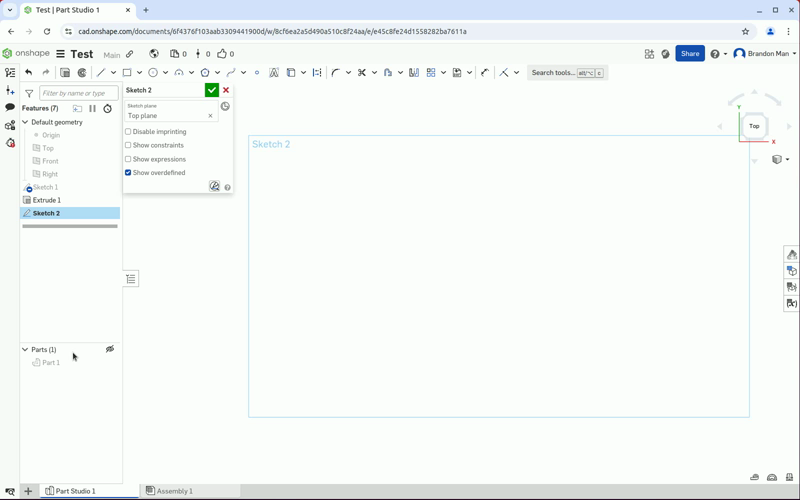
key(l)
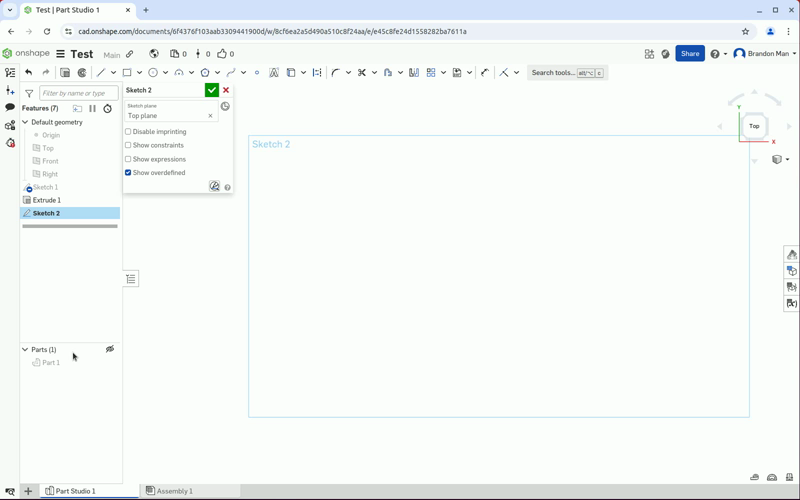
key_down(shift)
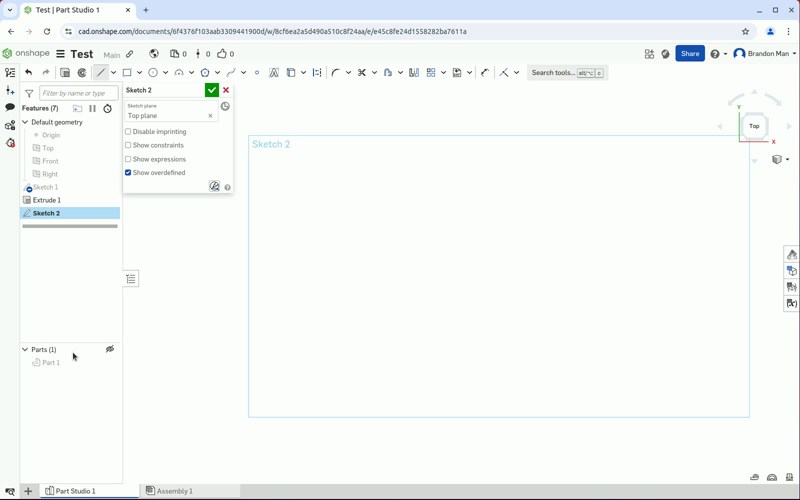
mouse_move(370, 327)
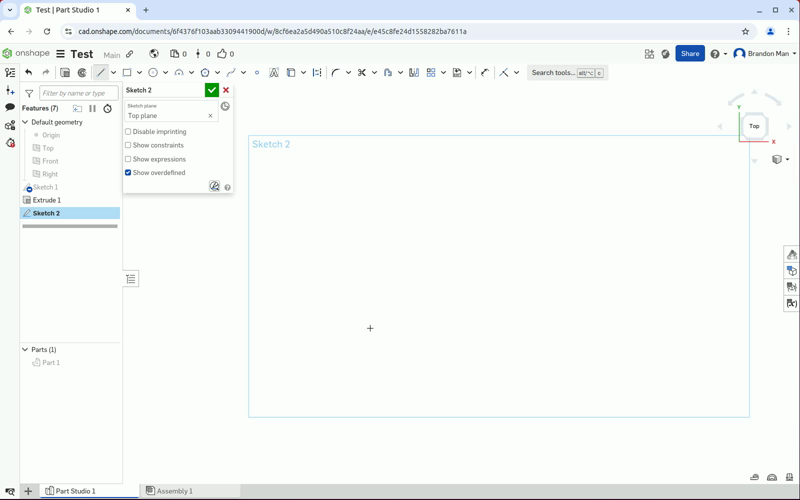
click(370, 327)
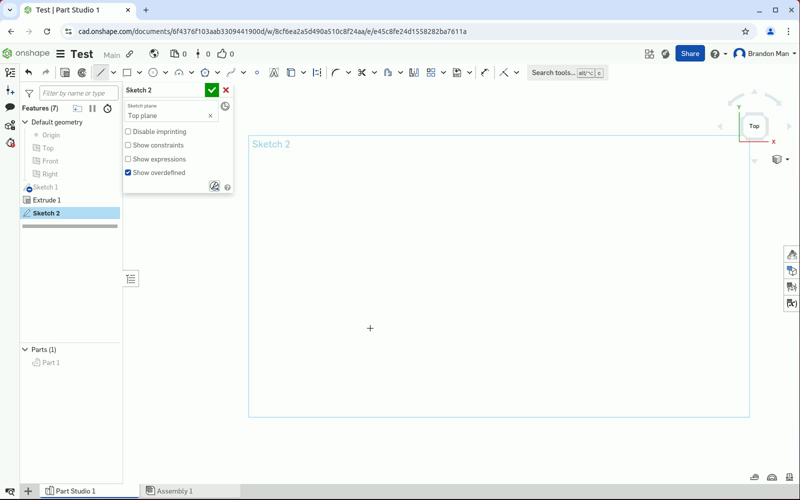
key_up(shift)
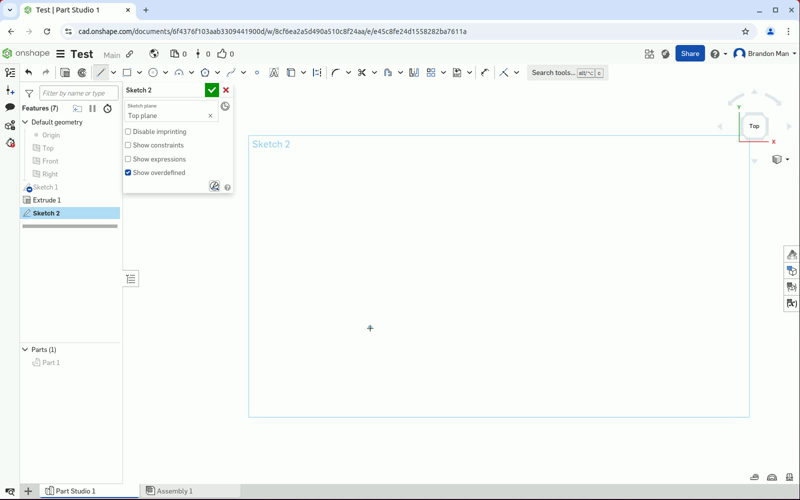
key_down(shift)
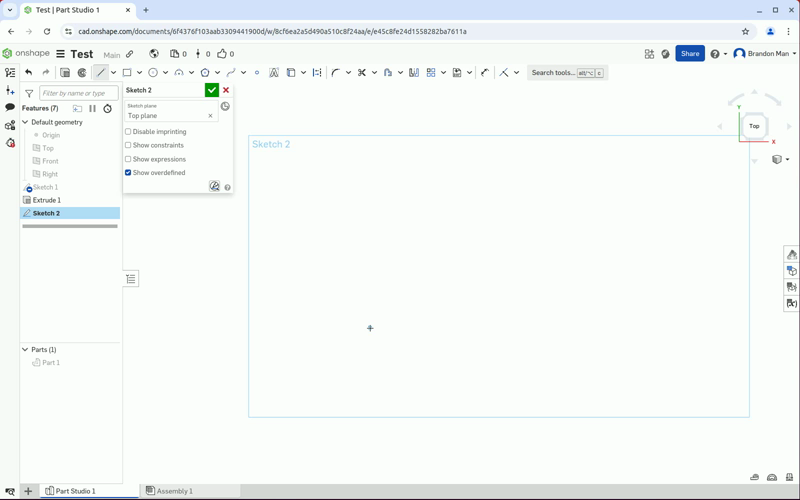
mouse_move(400, 327)
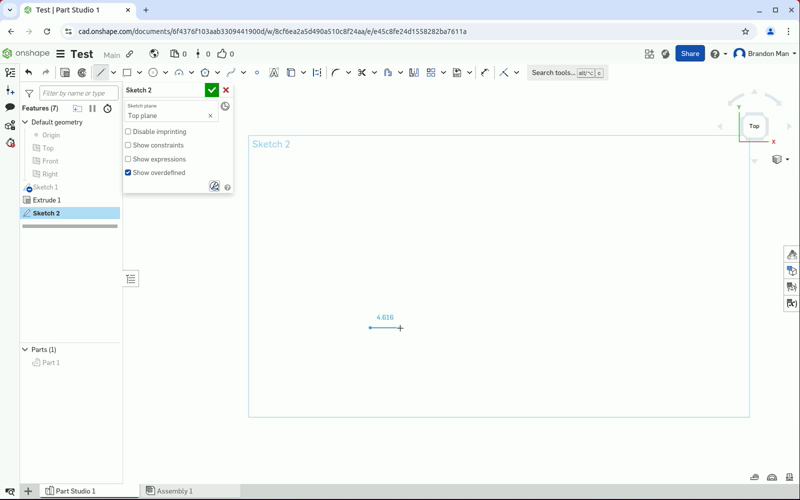
mouse_move(388, 327)
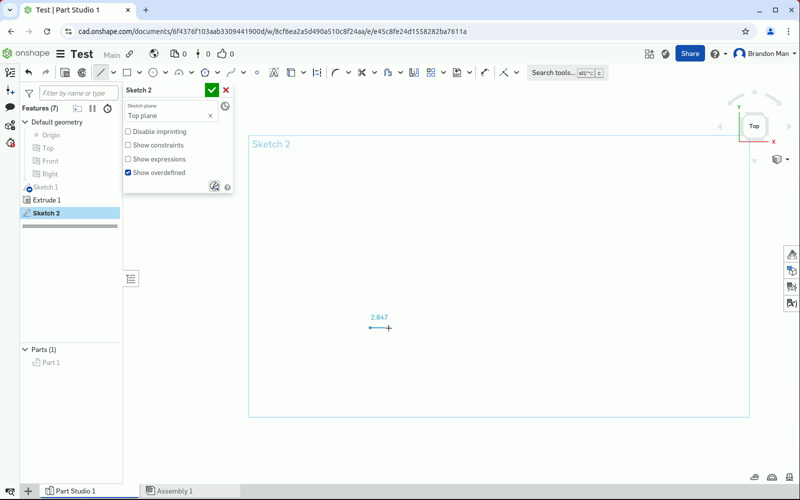
click(388, 327)
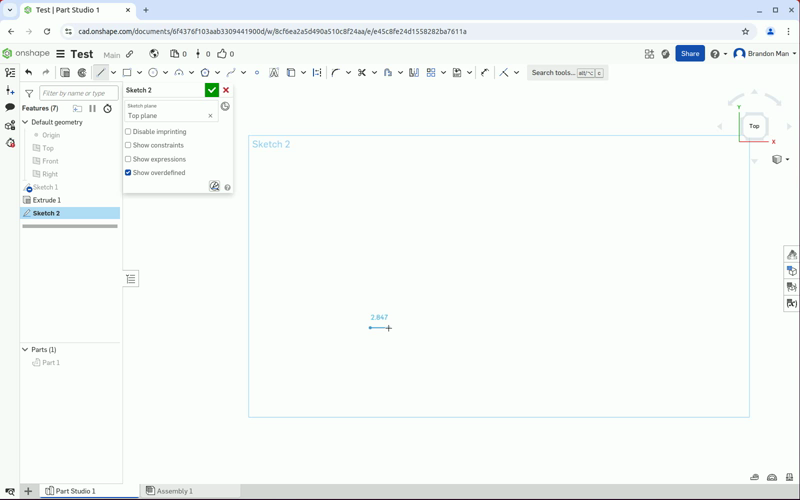
key_up(shift)
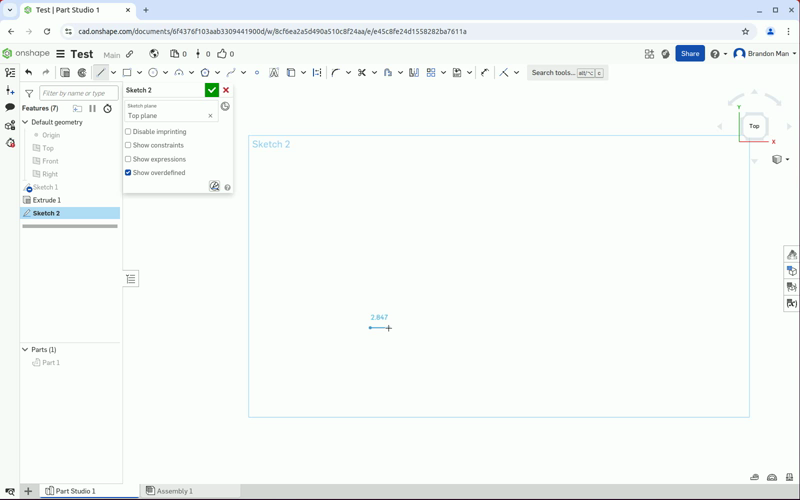
key_down(shift)
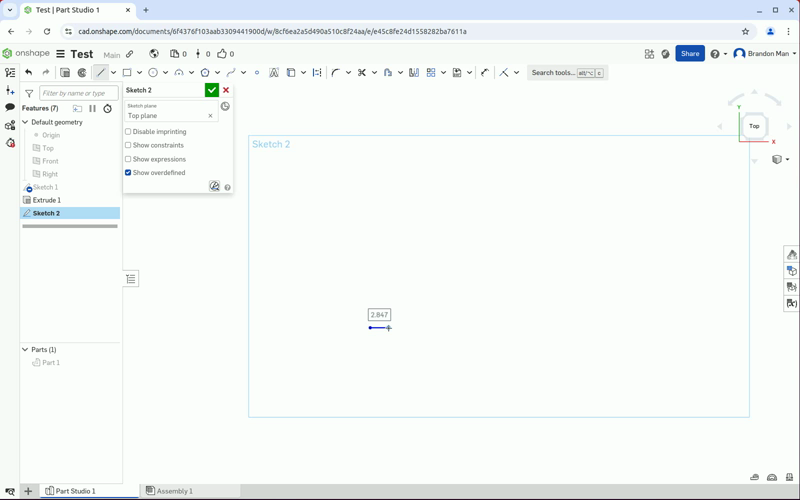
mouse_move(418, 327)
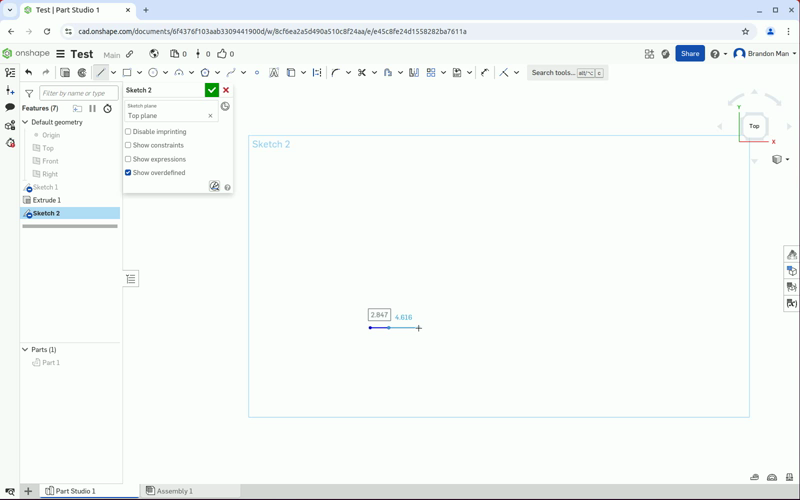
mouse_move(388, 297)
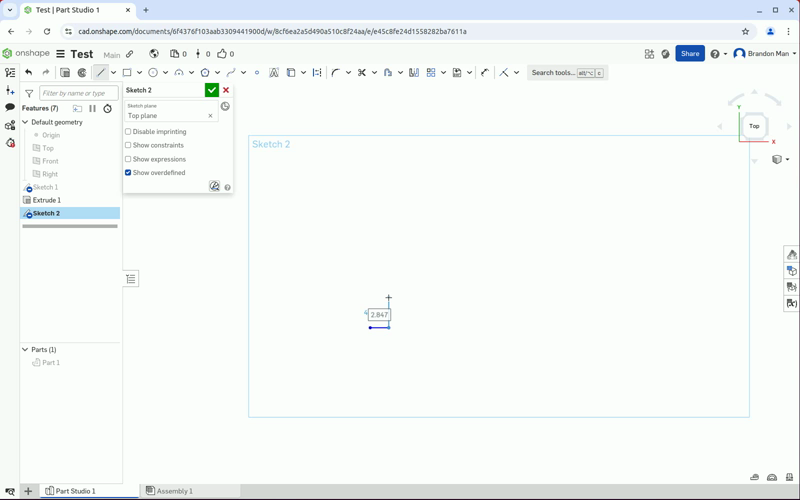
click(388, 297)
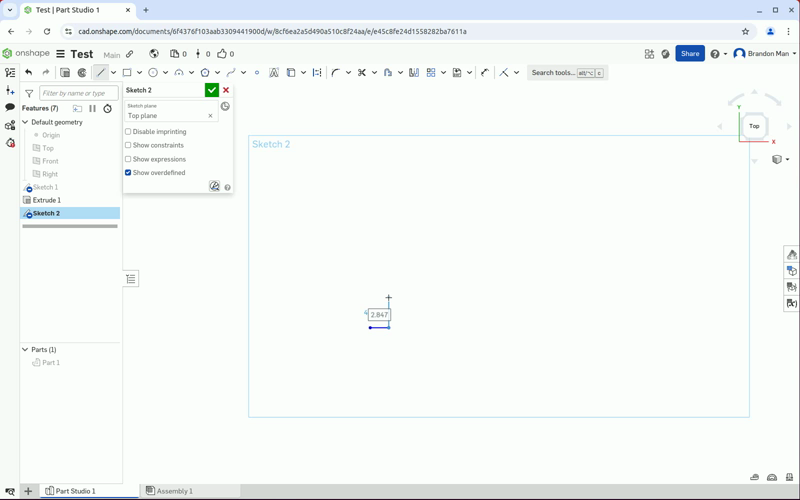
key_up(shift)
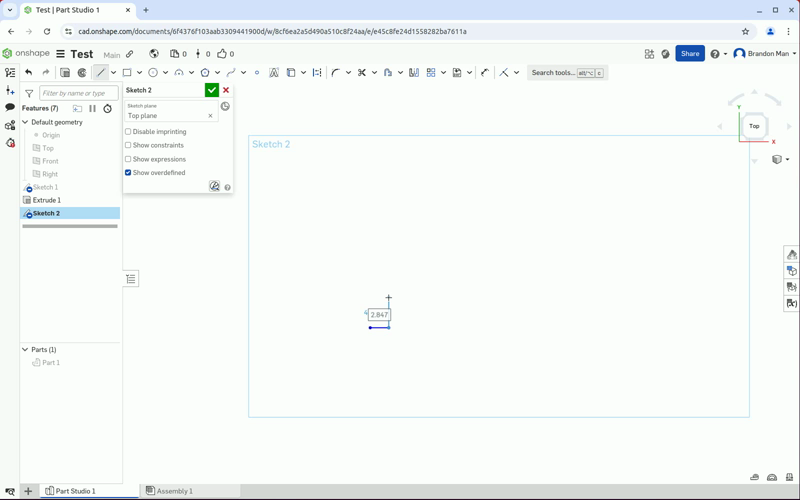
key_down(shift)
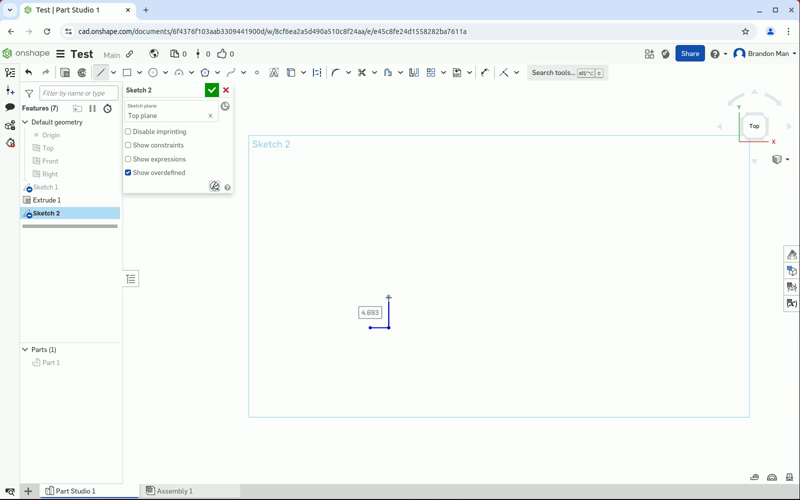
mouse_move(418, 297)
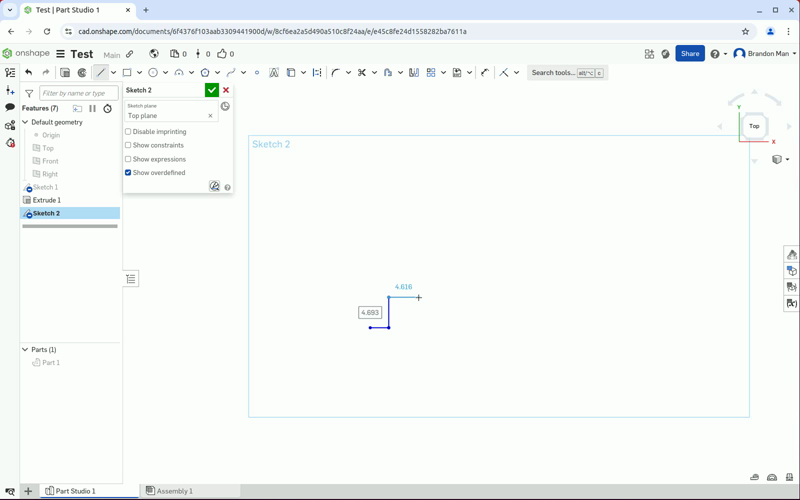
mouse_move(370, 297)
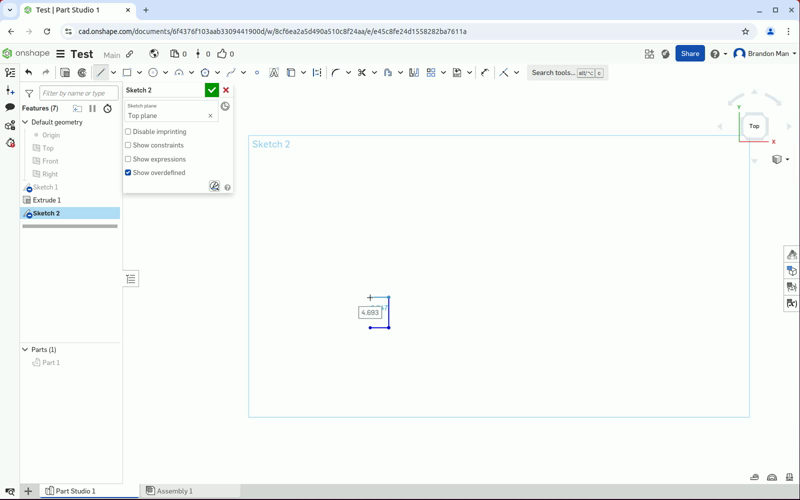
click(370, 297)
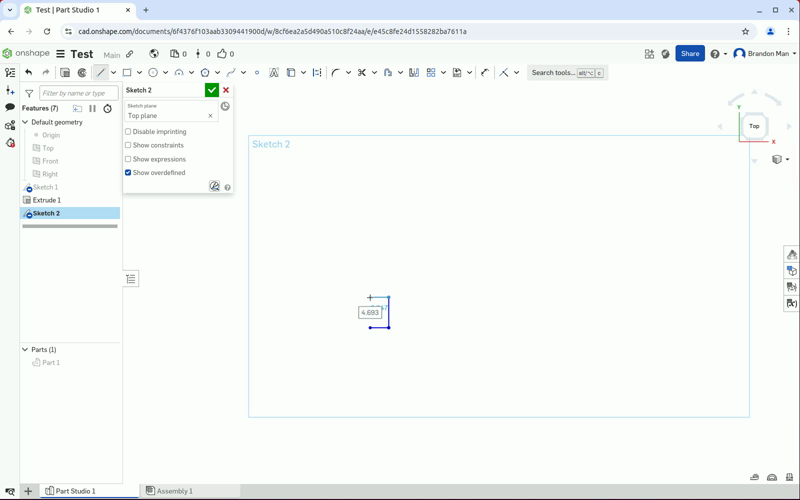
key_up(shift)
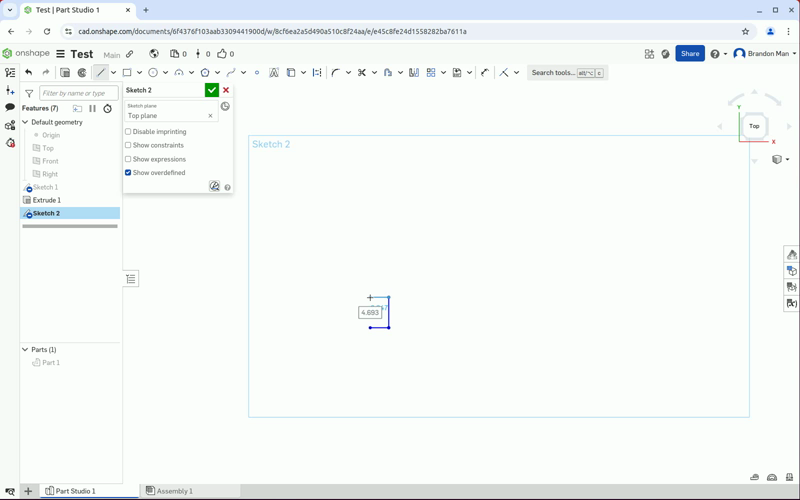
mouse_move(400, 297)
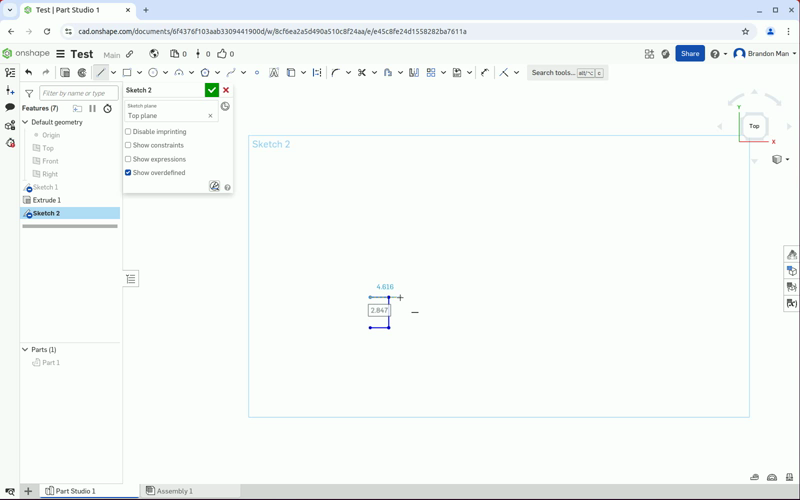
key_down(shift)
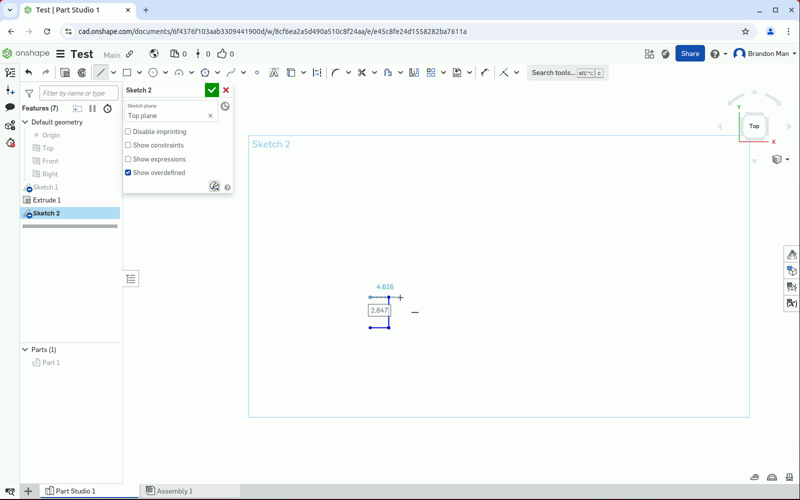
mouse_move(370, 327)
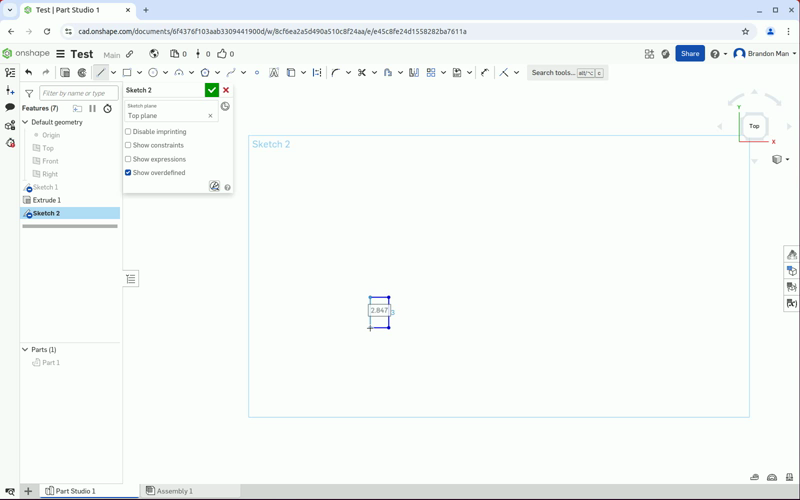
key_up(shift)
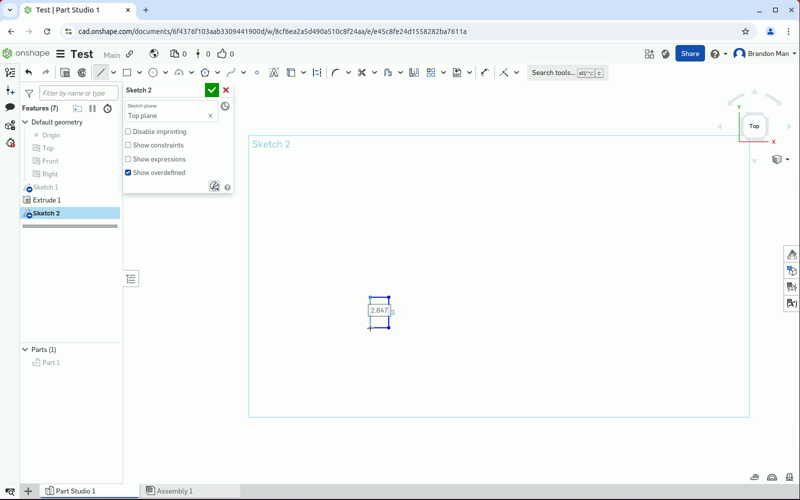
click(370, 327)
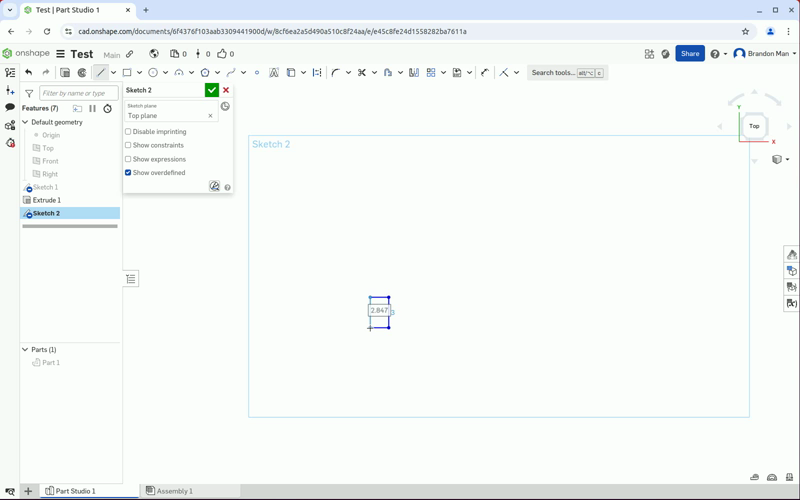
key(esc)
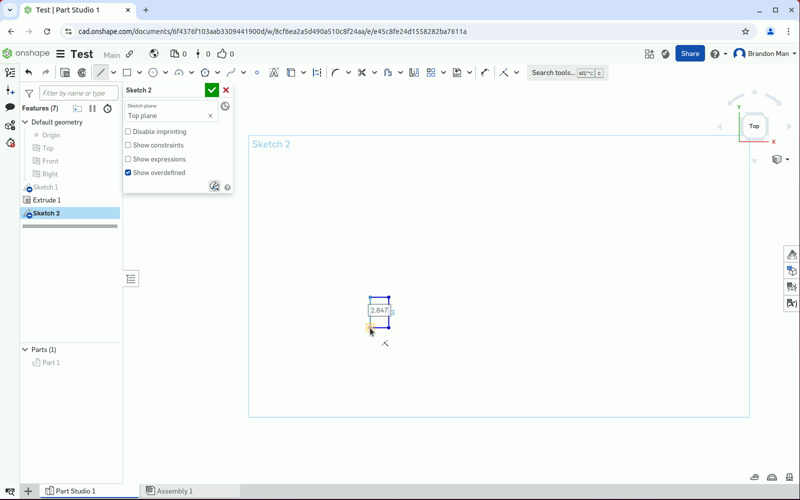
mouse_move(377, 307)
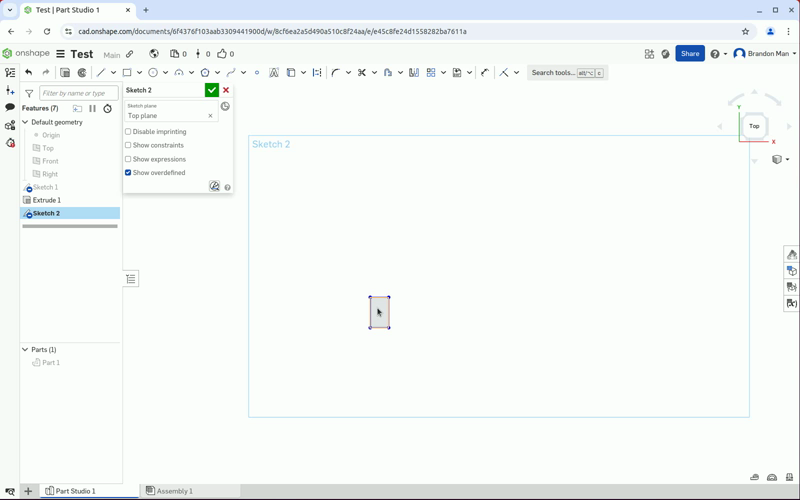
scroll(6)
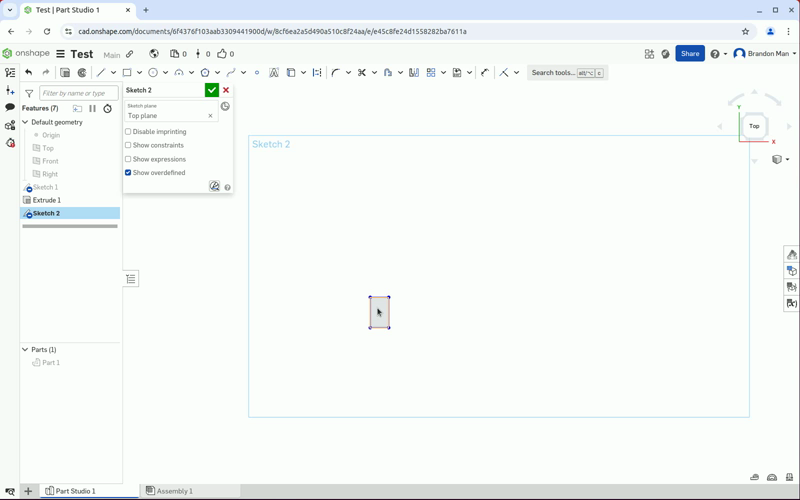
scroll(6)
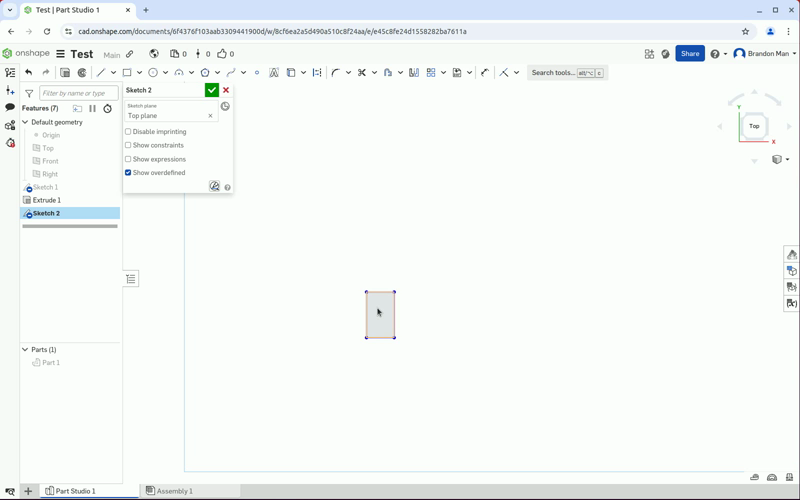
scroll(6)
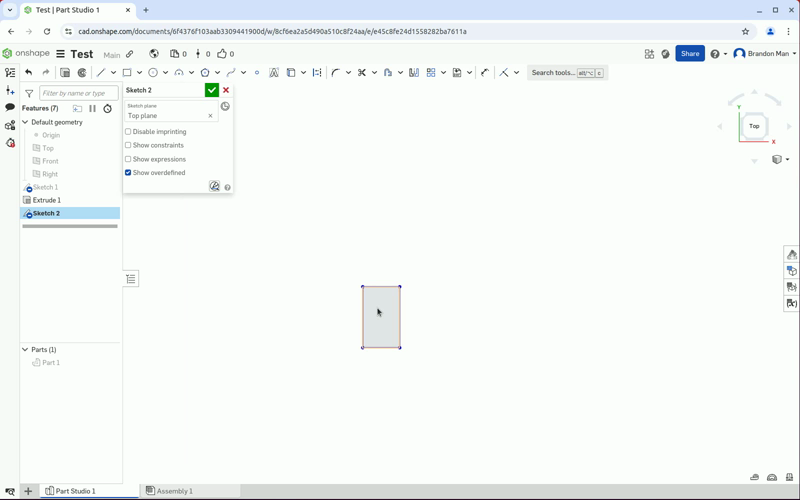
scroll(6)
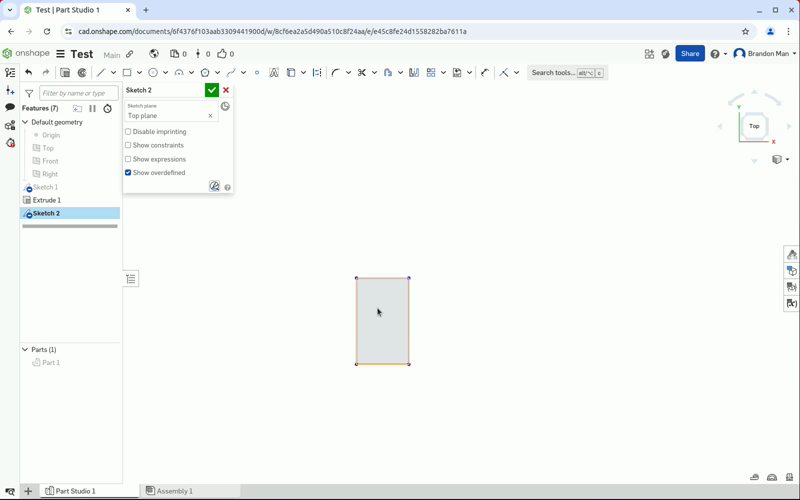
scroll(6)
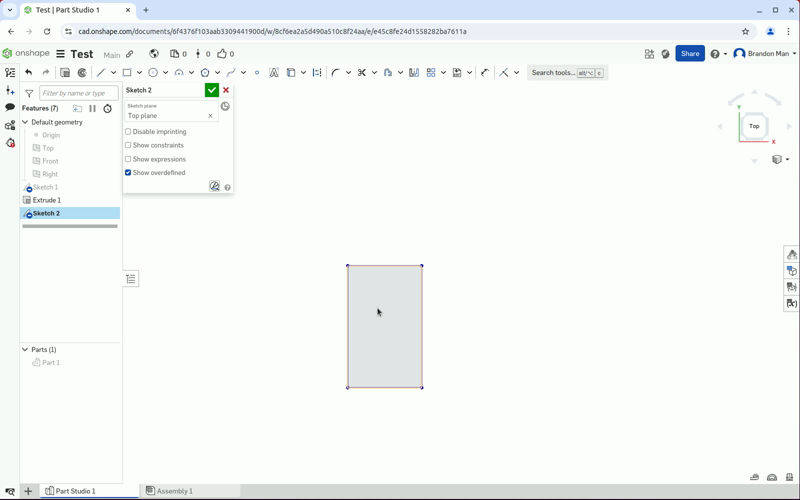
scroll(6)
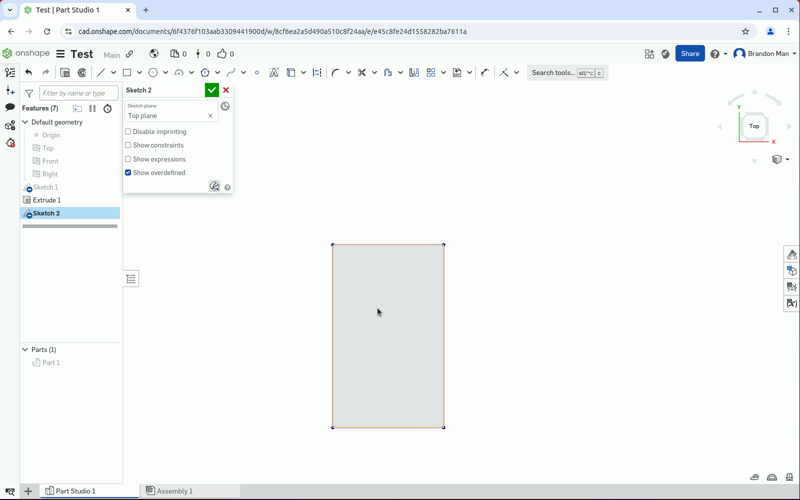
scroll(6)
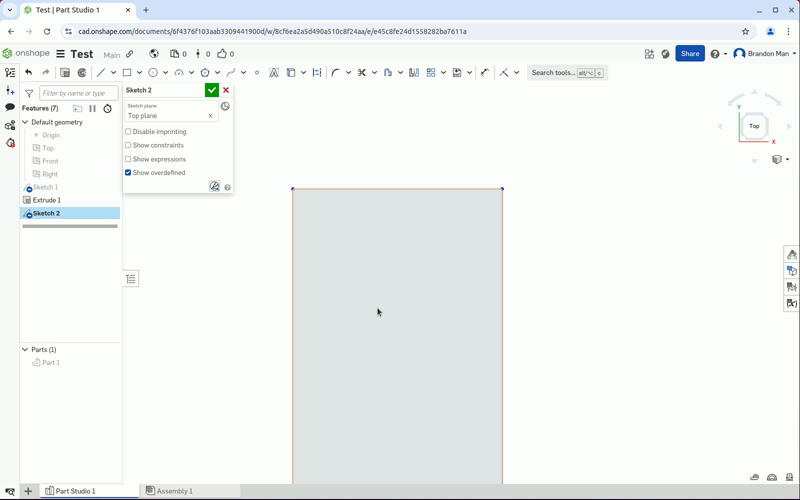
click(377, 307)
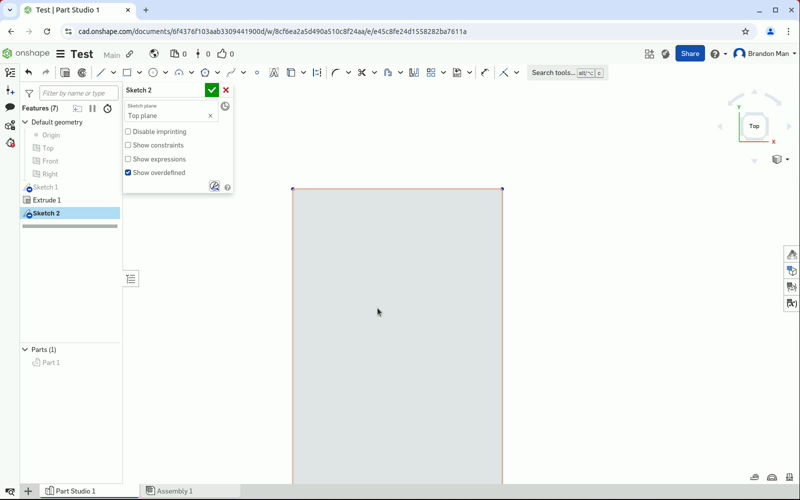
scroll(-6)
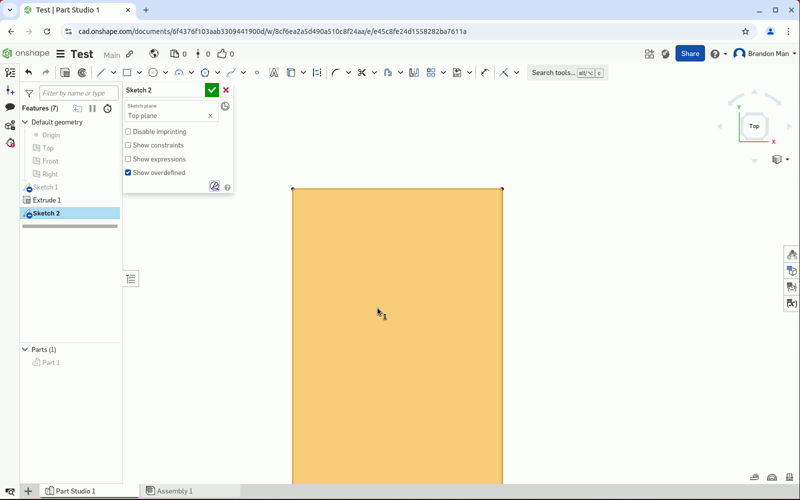
scroll(-6)
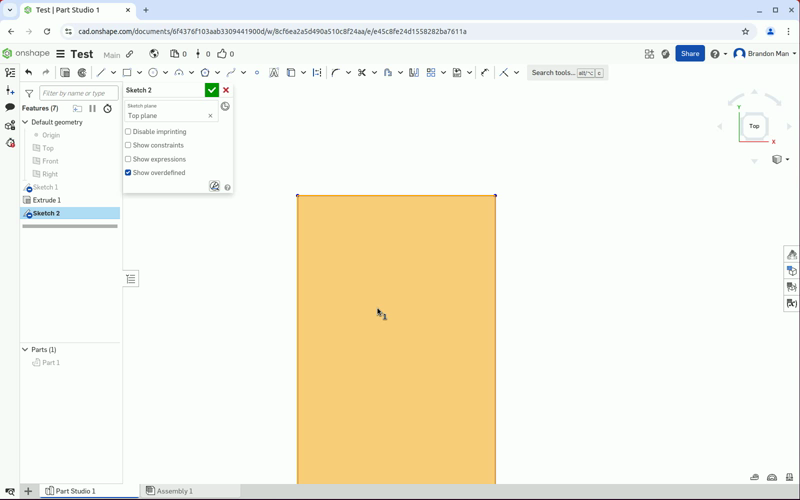
scroll(-6)
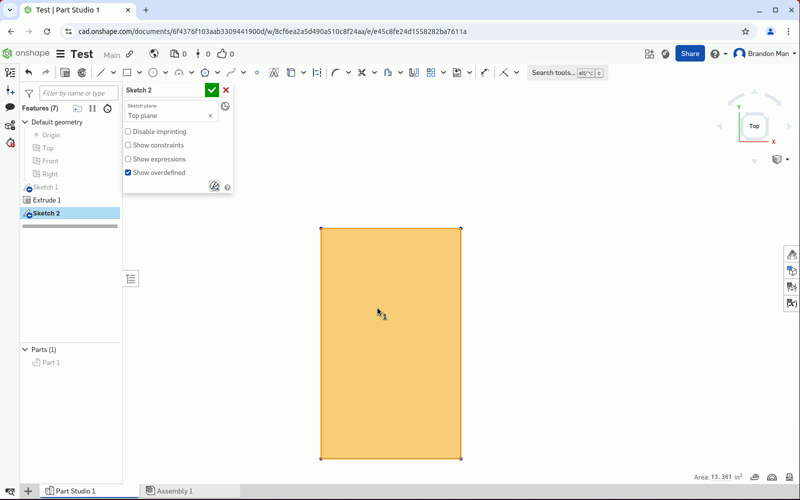
scroll(-6)
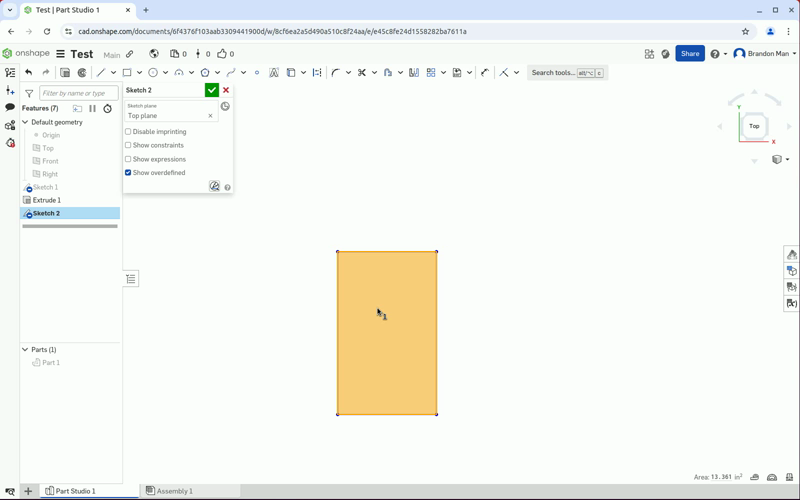
scroll(-6)
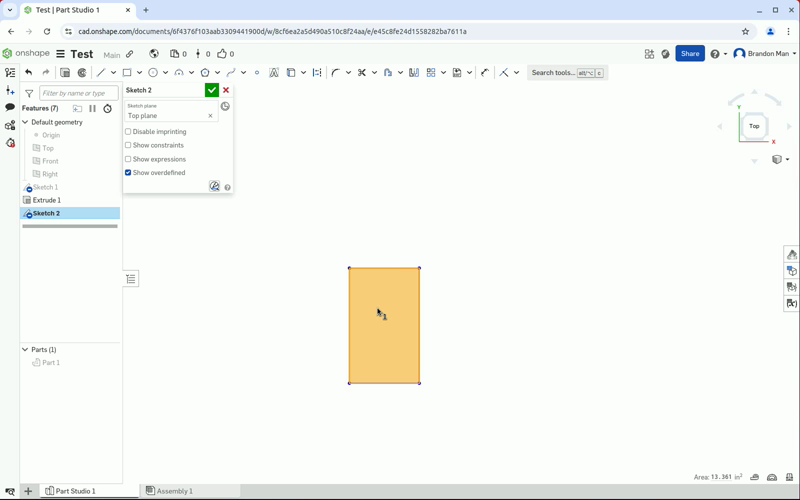
scroll(-6)
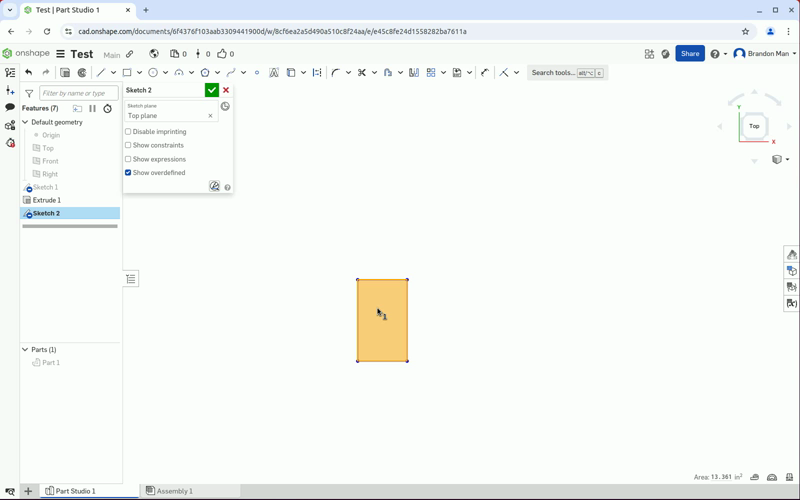
scroll(-6)
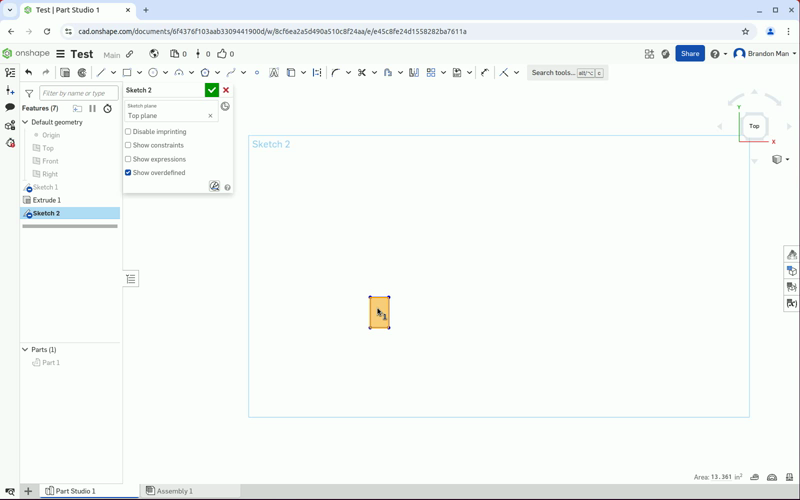
mouse_move(73, 352)
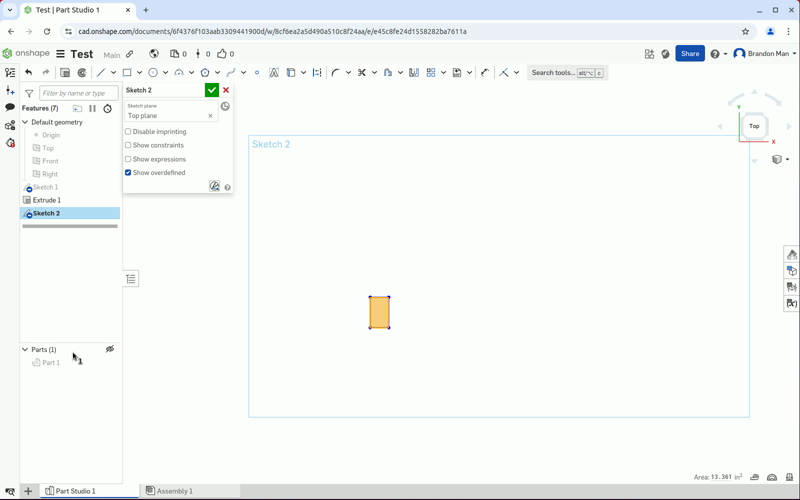
key(shift+y)
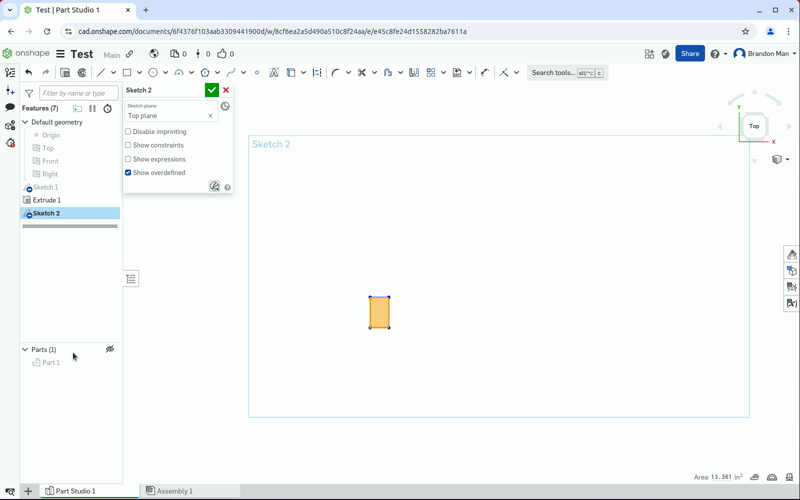
key(shift+e)
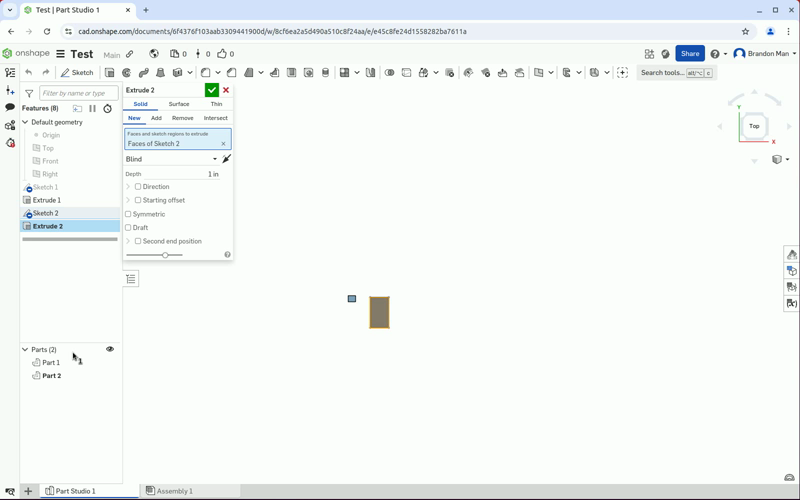
mouse_move(143, 106)
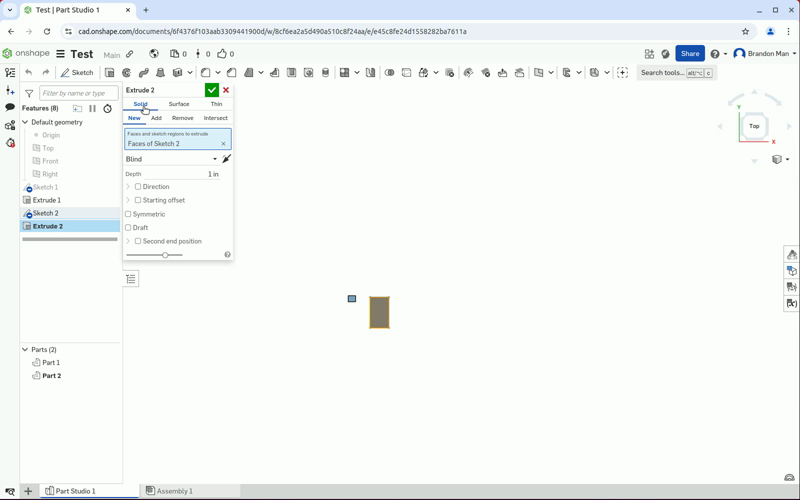
click(143, 106)
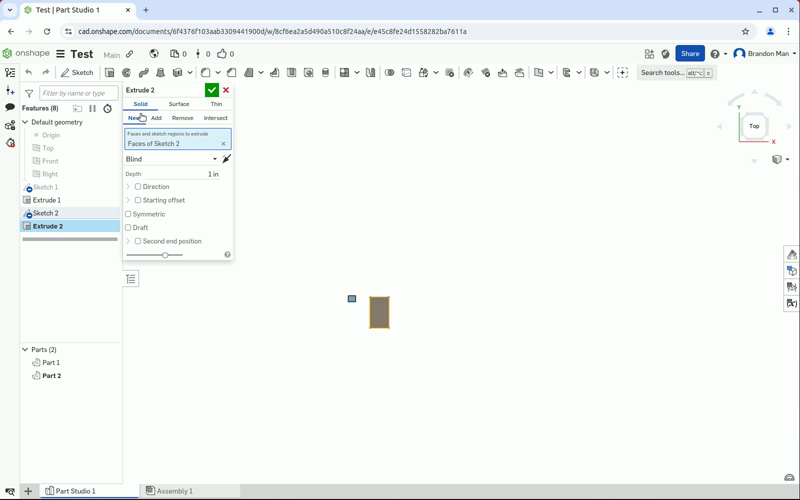
mouse_move(137, 120)
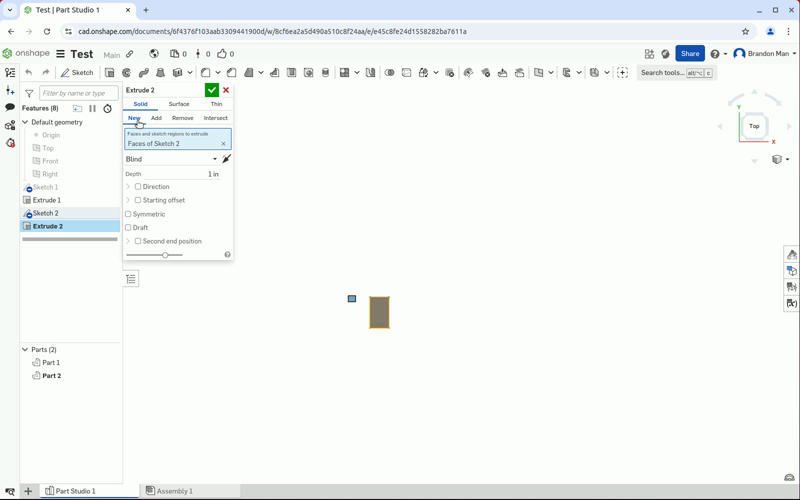
click(137, 120)
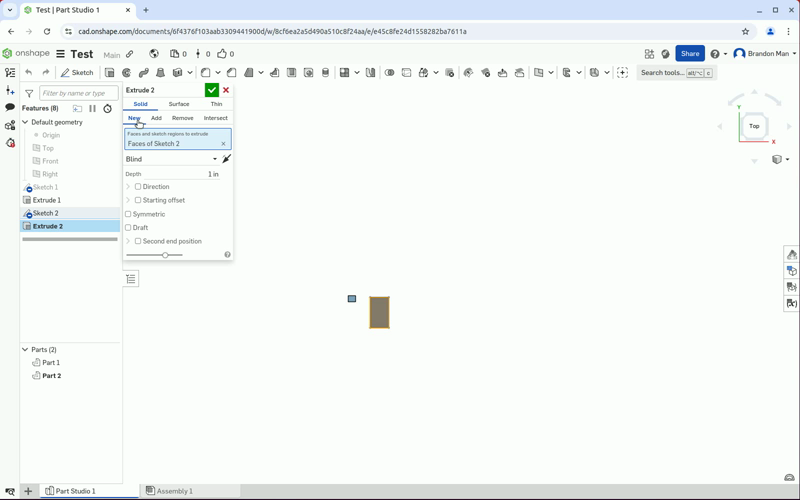
key(tab, 4)
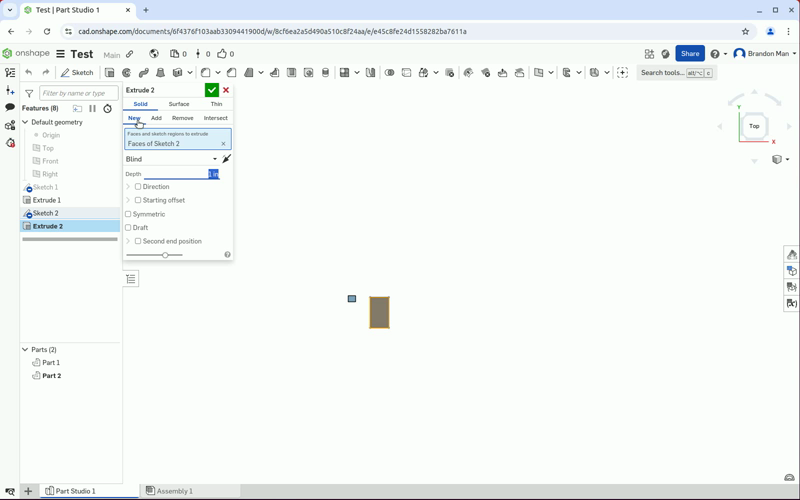
text(14.924)
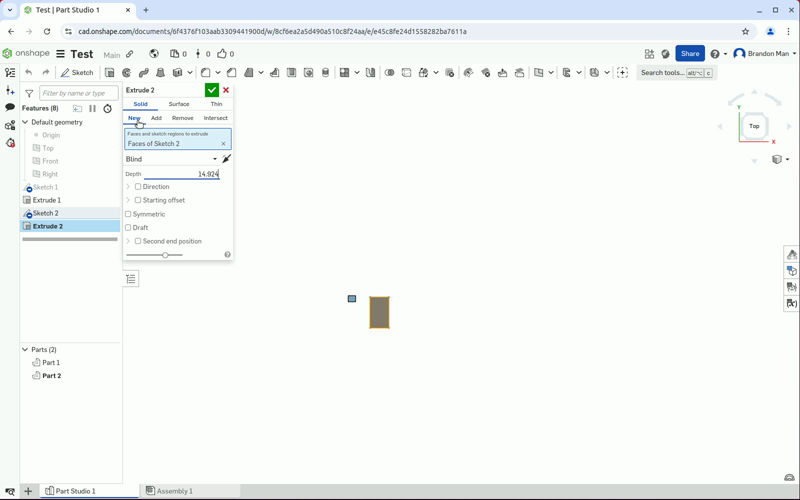
key(enter)
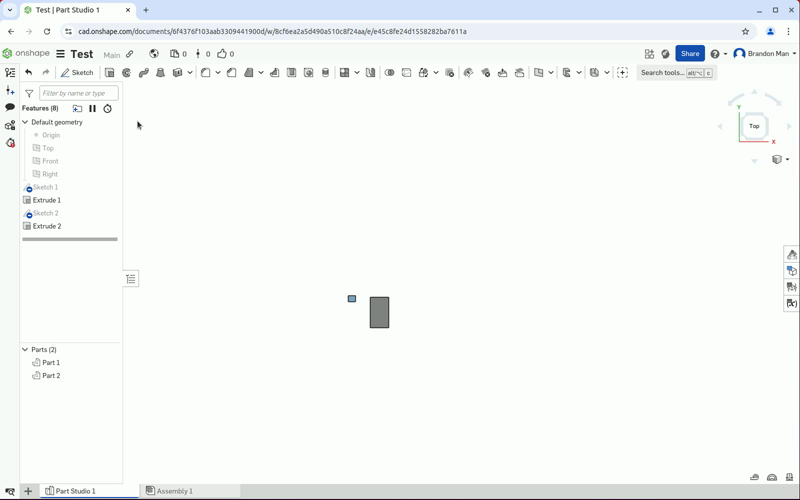
key(shift+h)
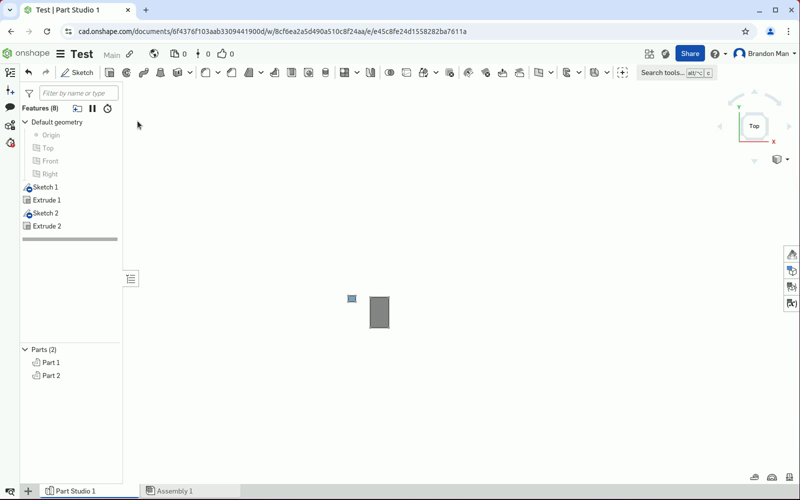
key(shift+h)
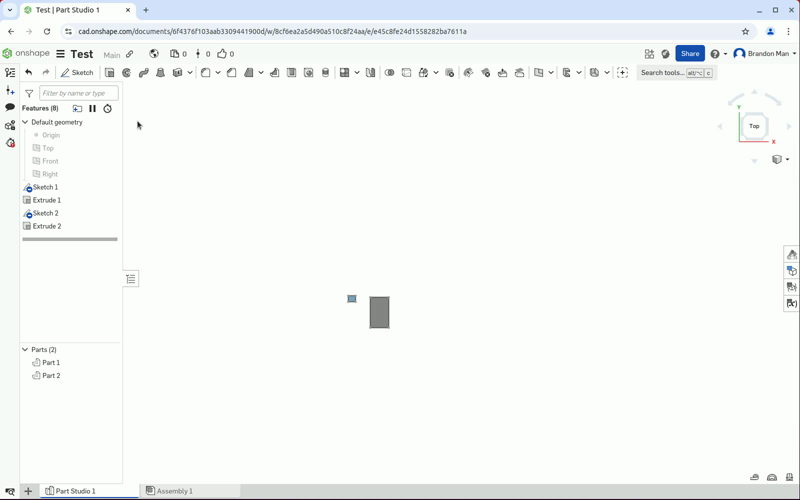
key(shift+7)
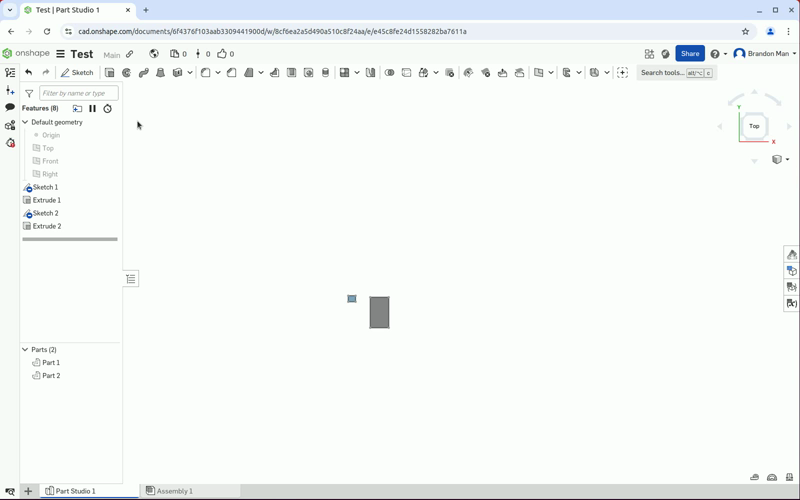
key(up, 3)
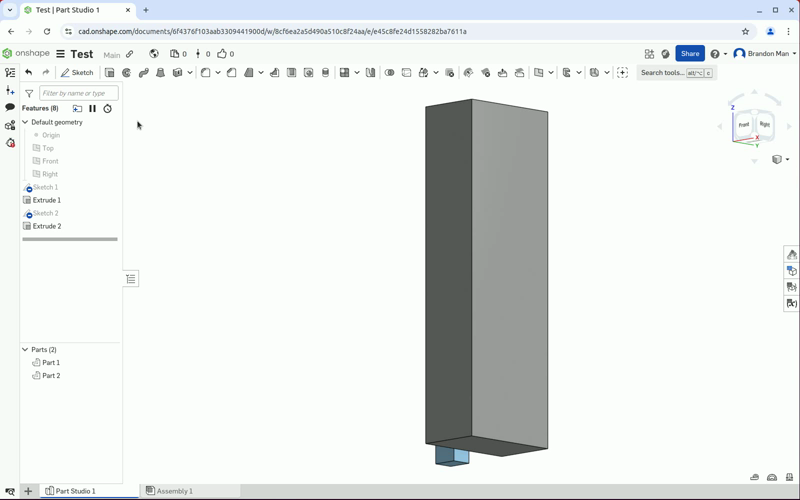
key(left, 3)
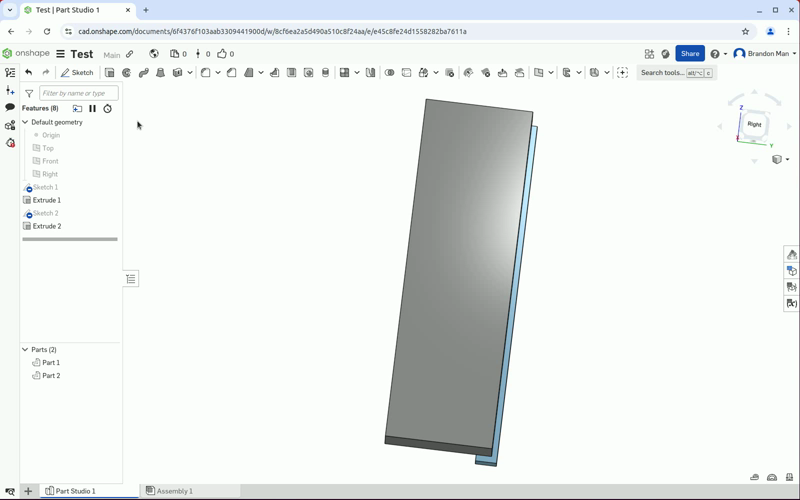
key(right, 3)
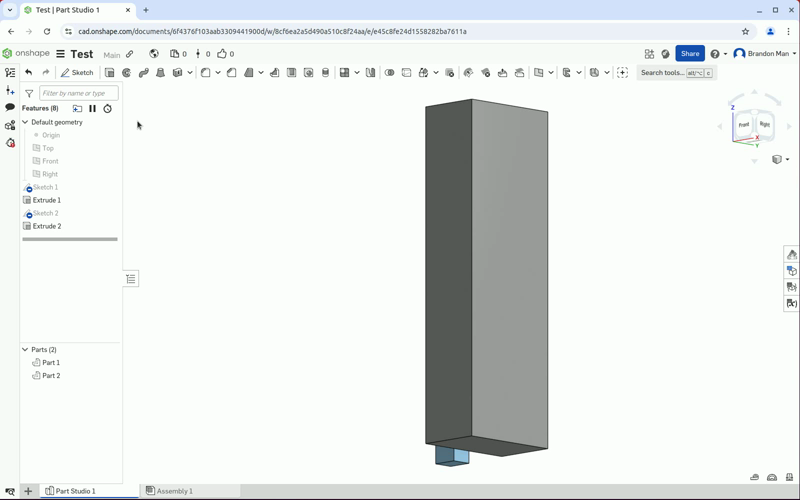
key(down, 3)
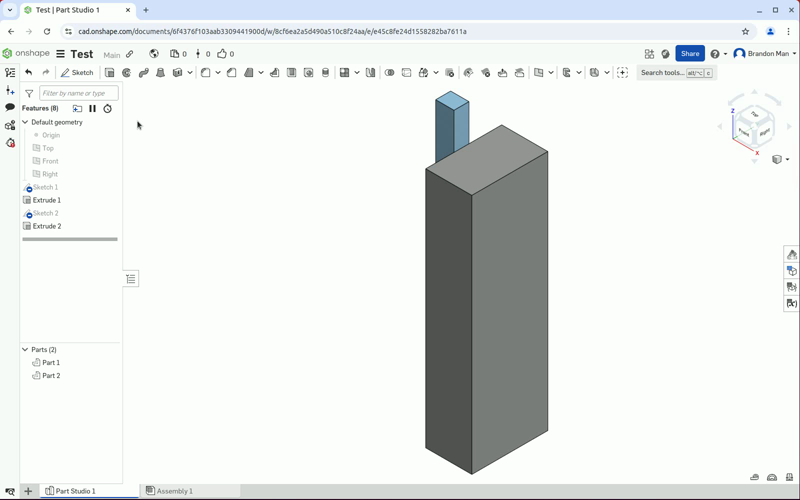
mouse_move(73, 189)
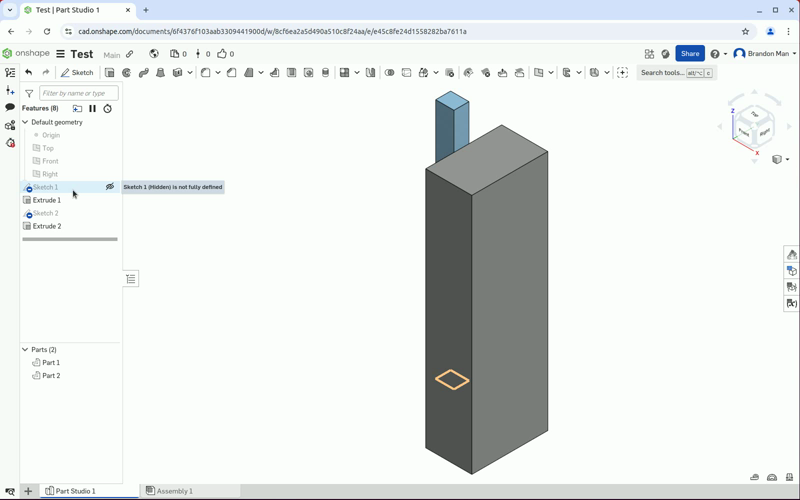
click(73, 189)